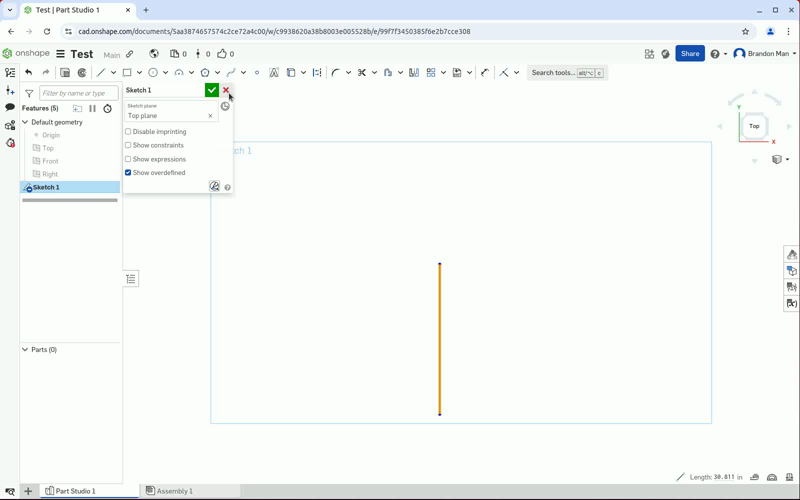
key(shift+h)
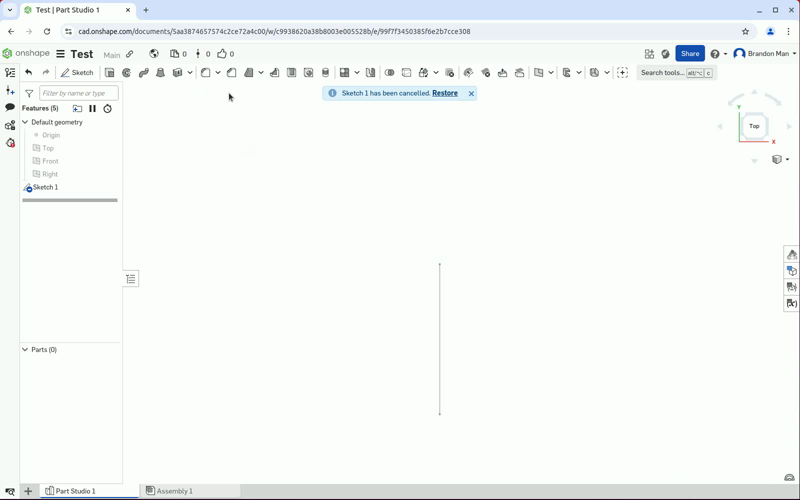
mouse_move(73, 352)
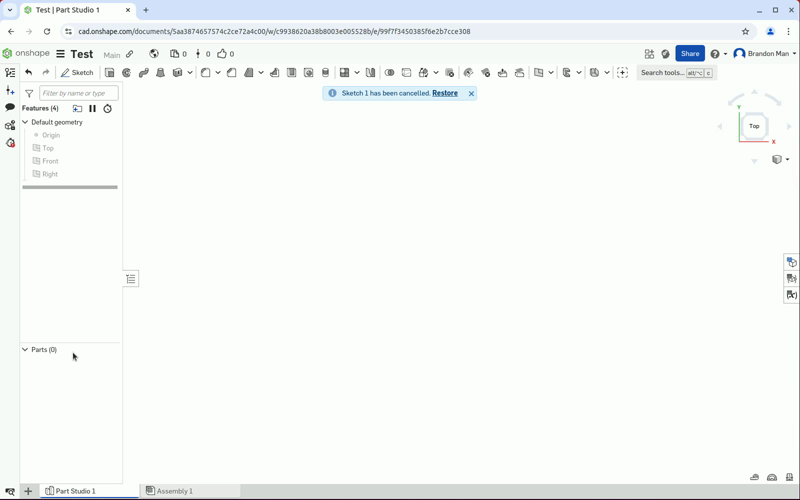
key(y)
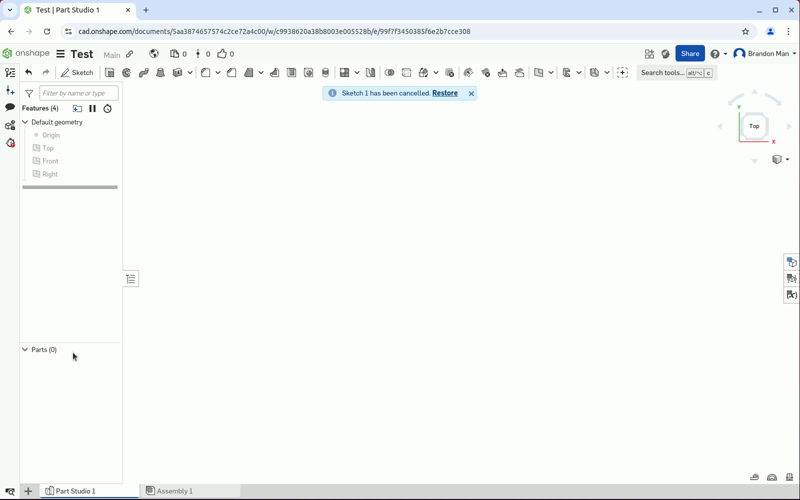
key(shift+p)
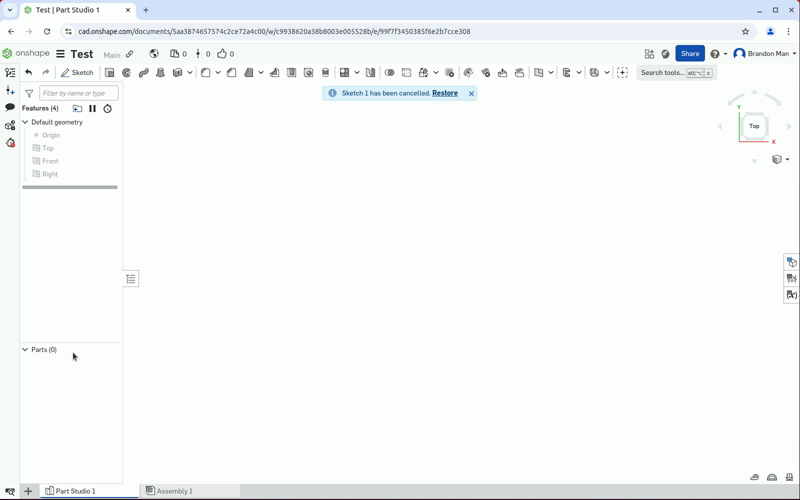
key(space)
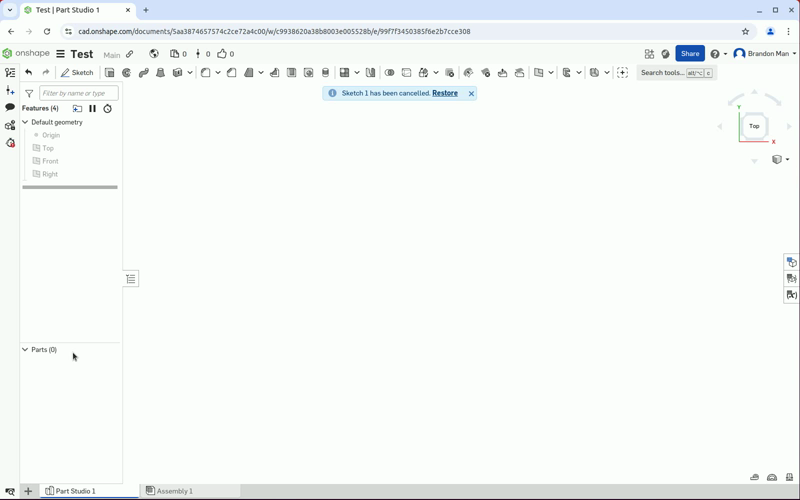
key_down(shift)
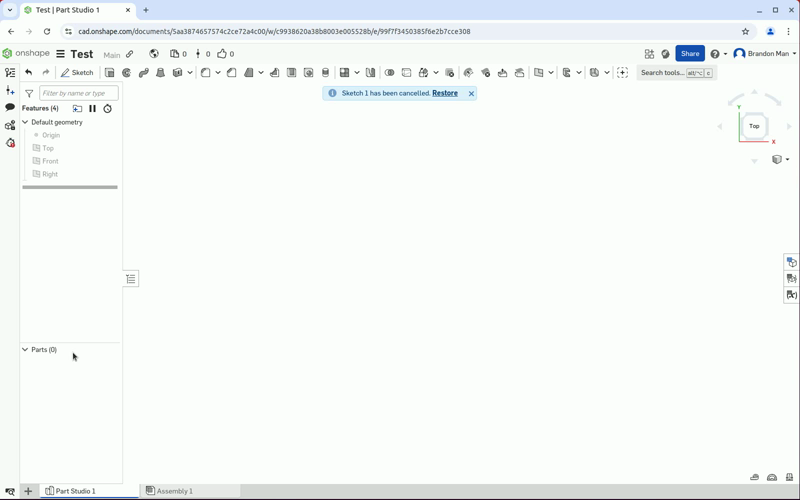
key(up)
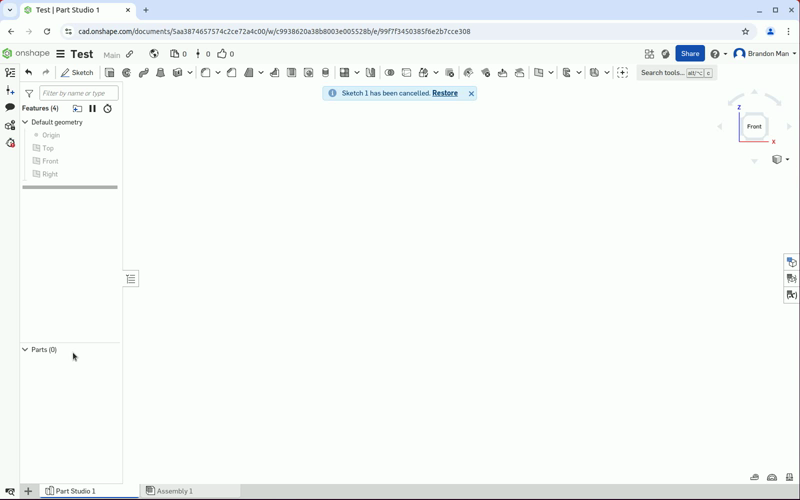
key_up(shift)
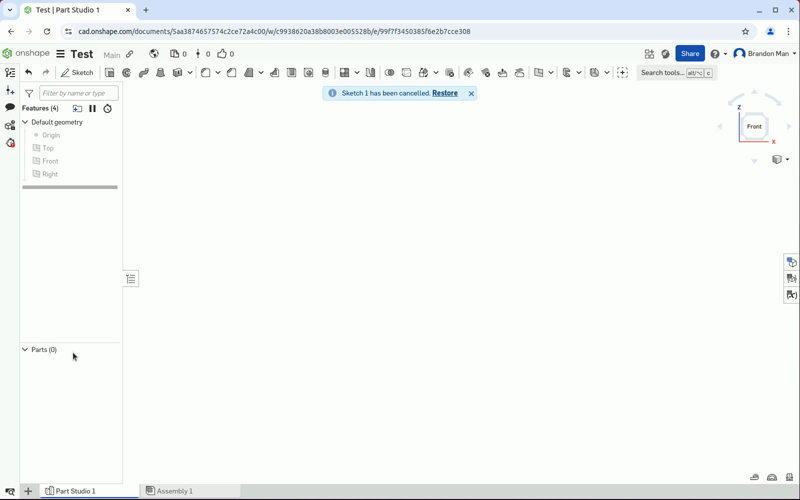
mouse_move(73, 352)
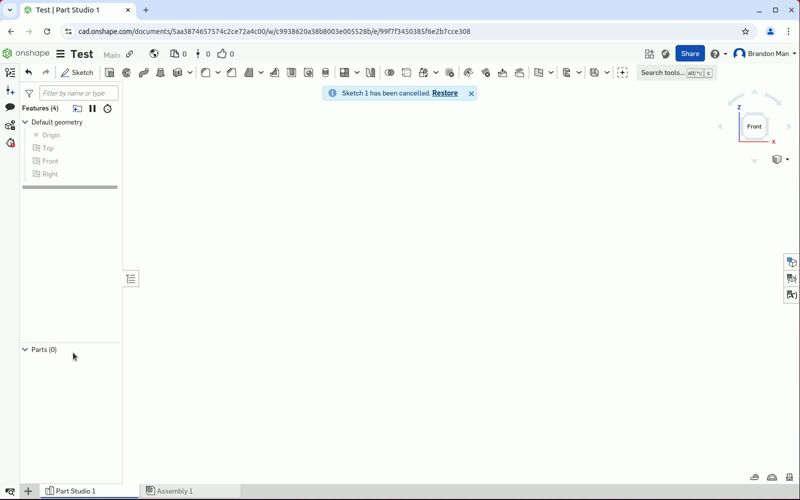
key(shift+y)
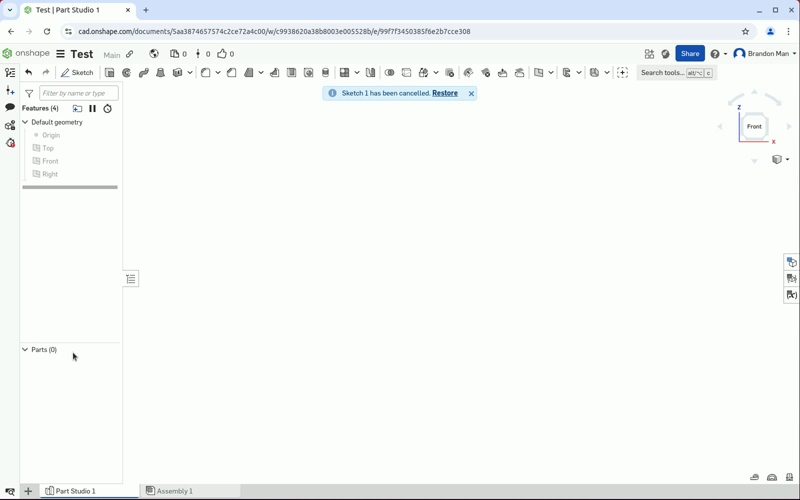
key(shift+s)
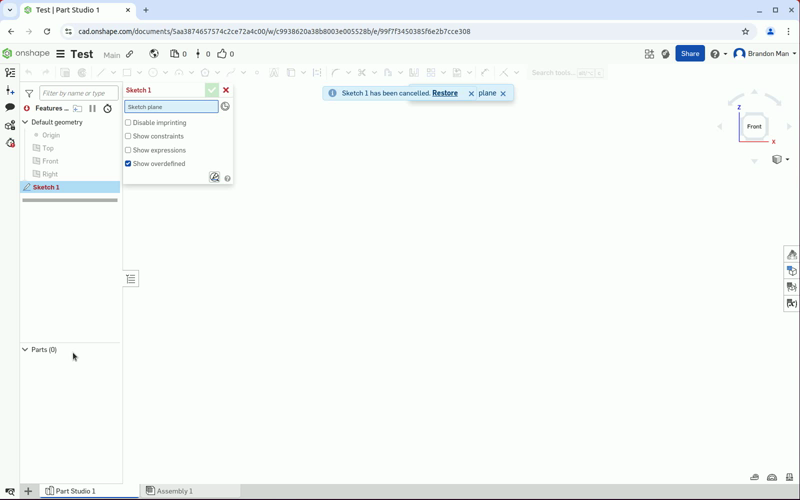
mouse_move(73, 163)
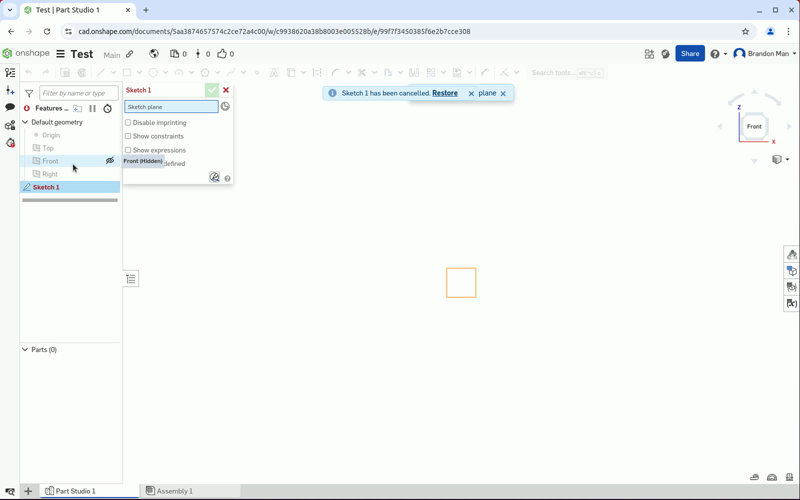
click(73, 163)
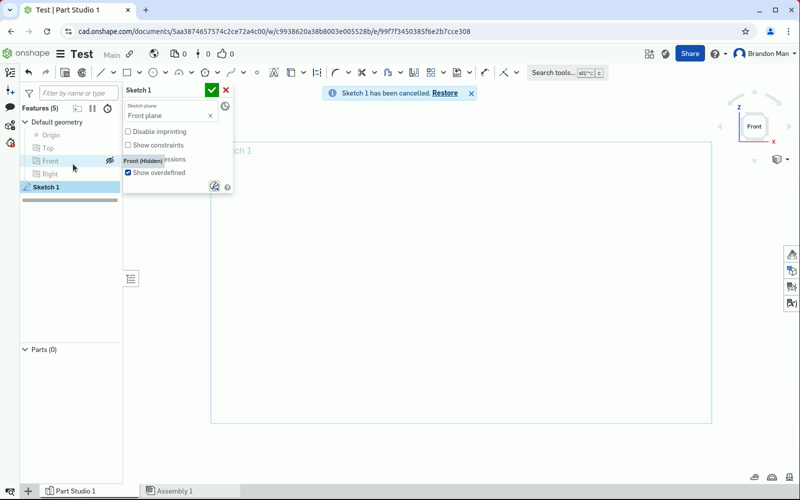
mouse_move(73, 352)
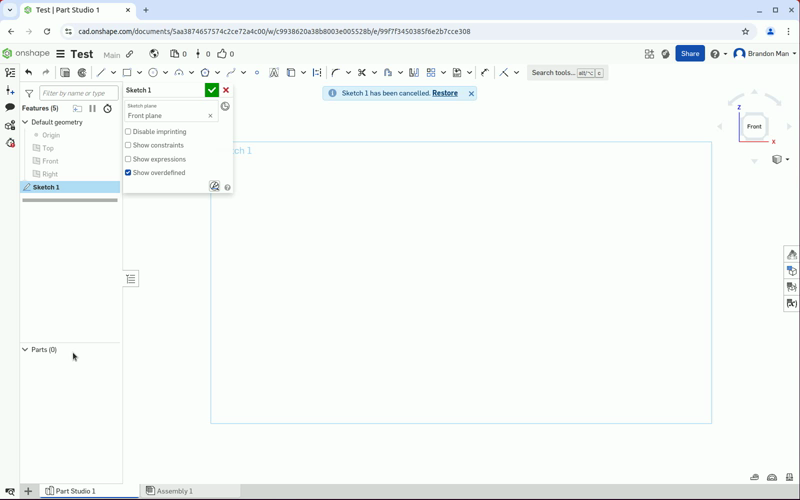
key(y)
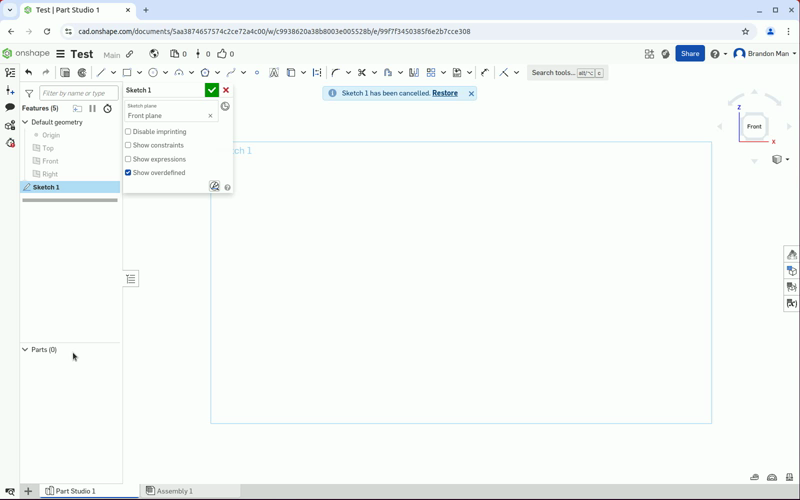
key(l)
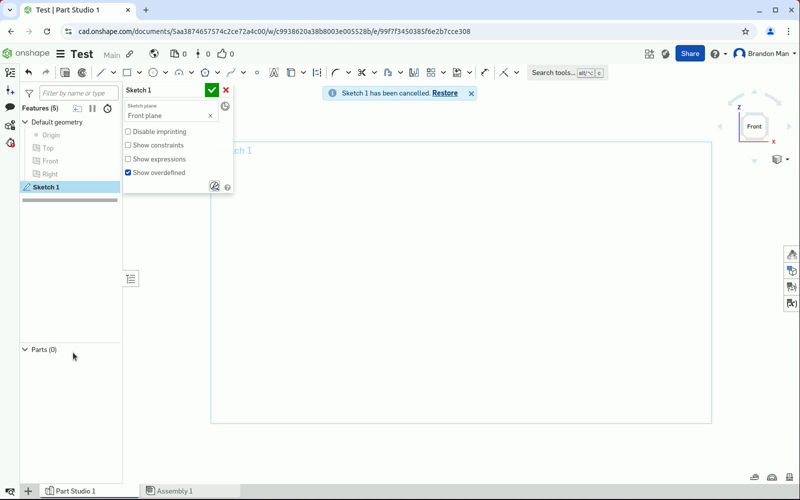
key_down(shift)
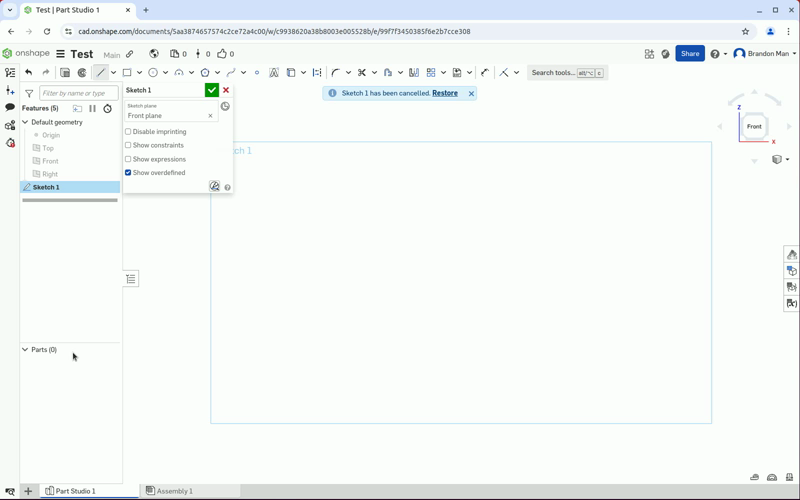
mouse_move(392, 254)
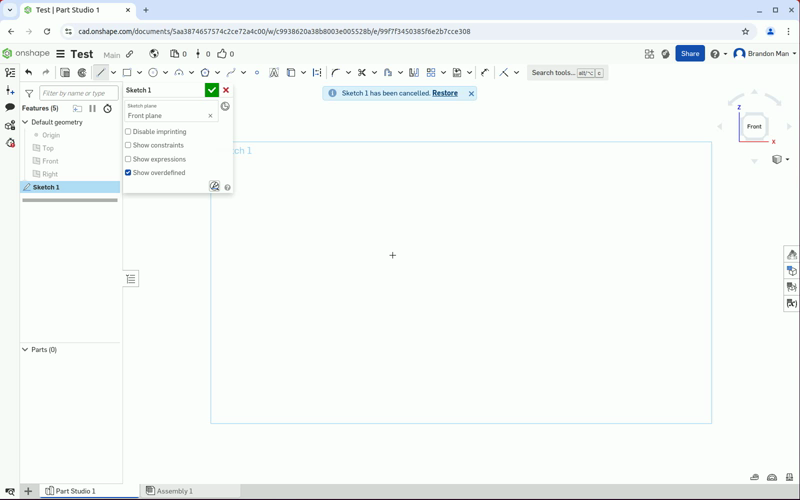
click(392, 254)
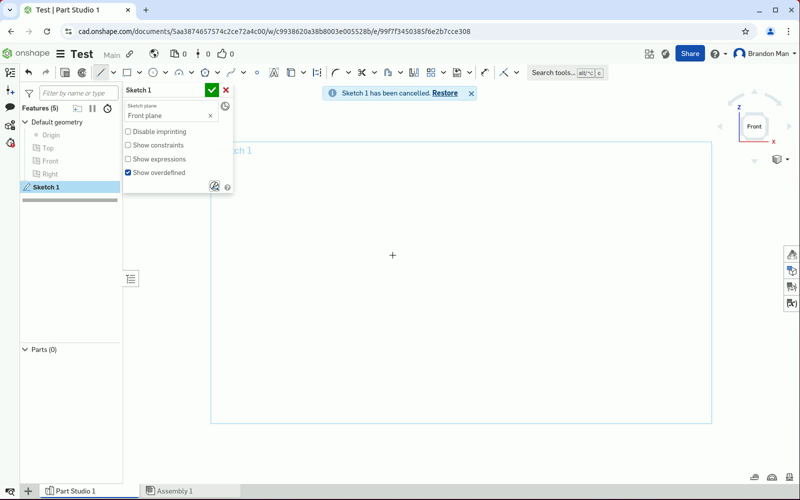
key_up(shift)
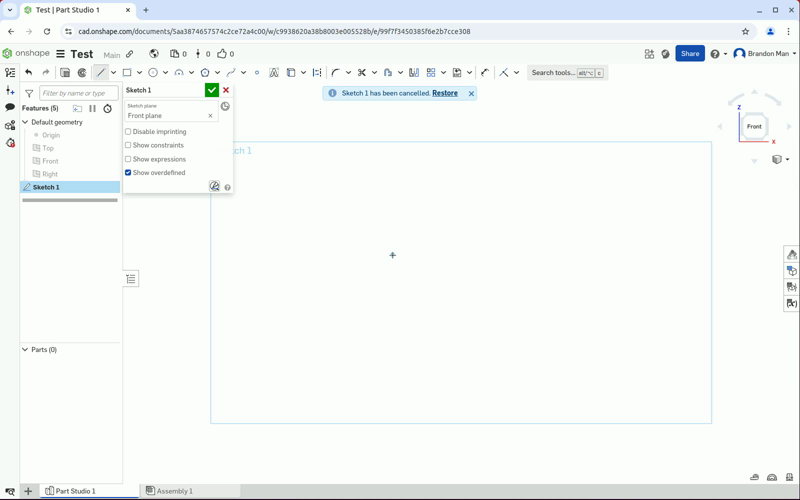
key_down(shift)
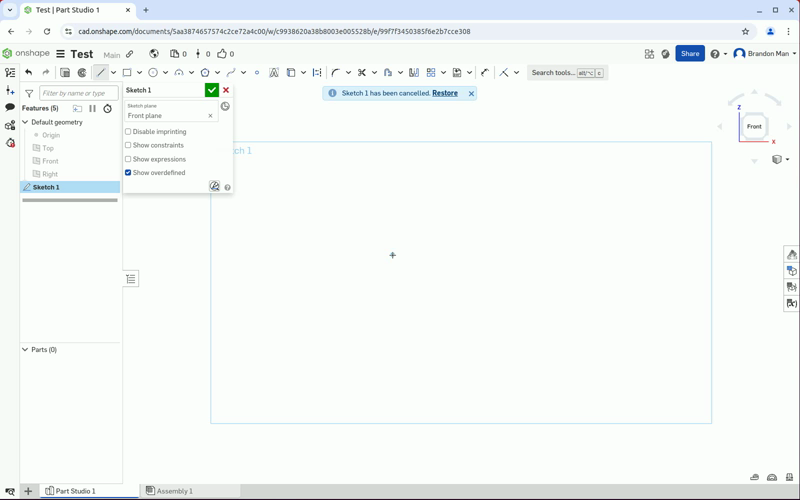
mouse_move(422, 254)
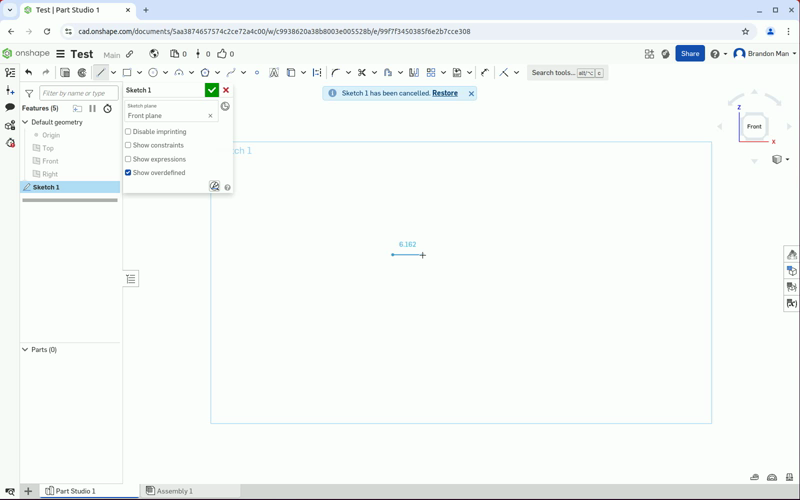
mouse_move(431, 254)
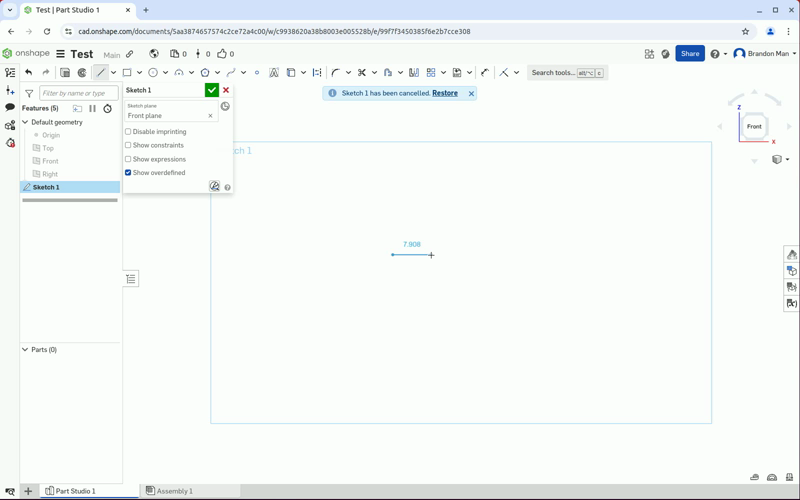
click(431, 254)
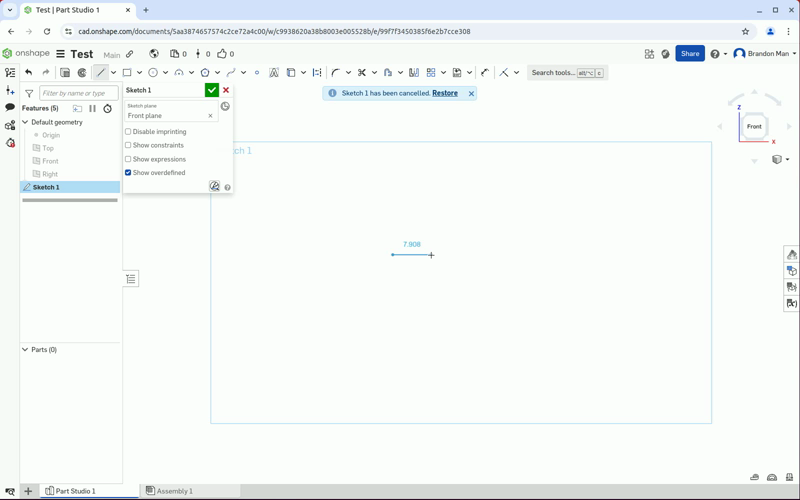
key_up(shift)
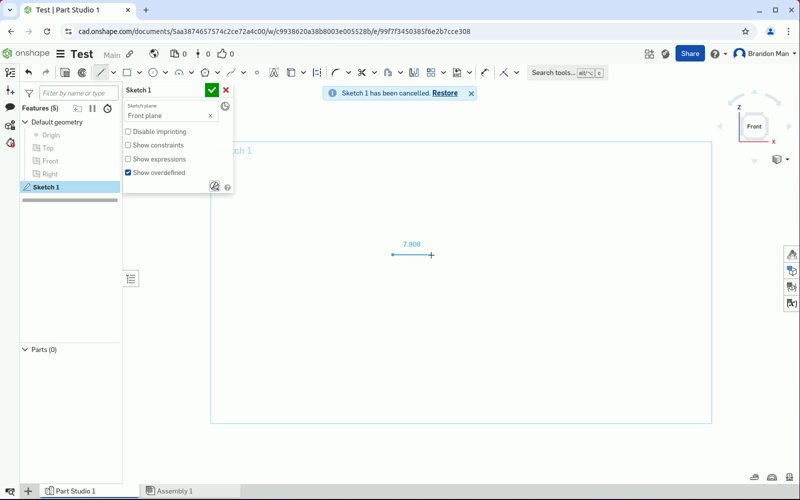
key_down(shift)
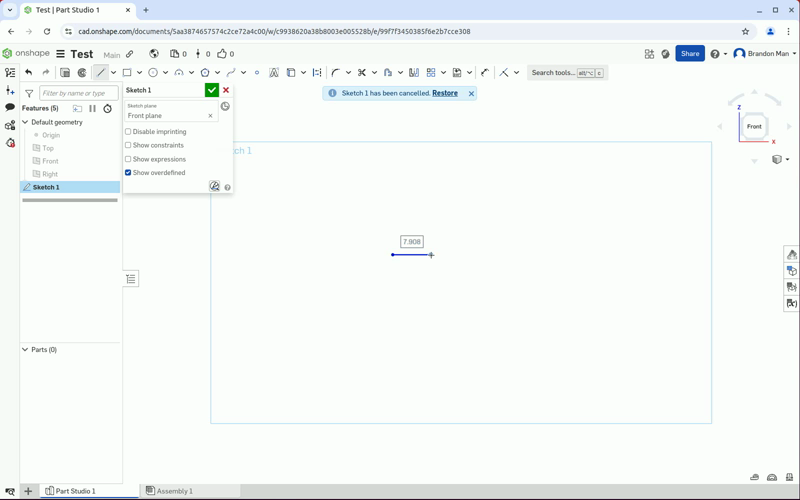
mouse_move(431, 170)
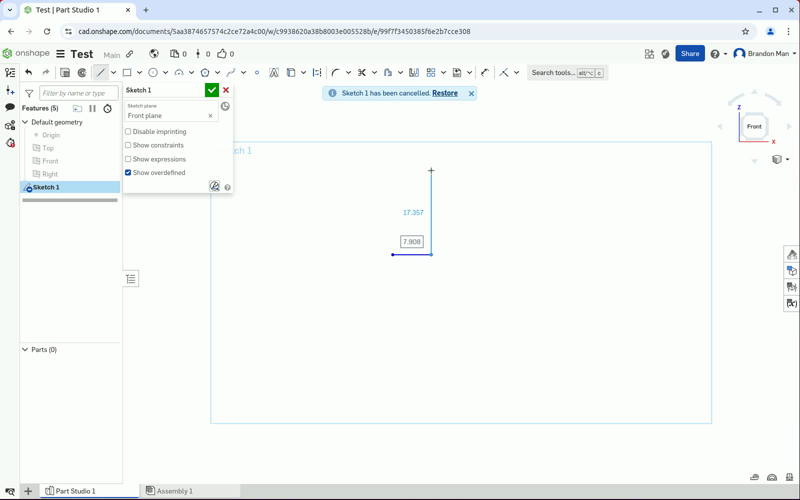
click(431, 170)
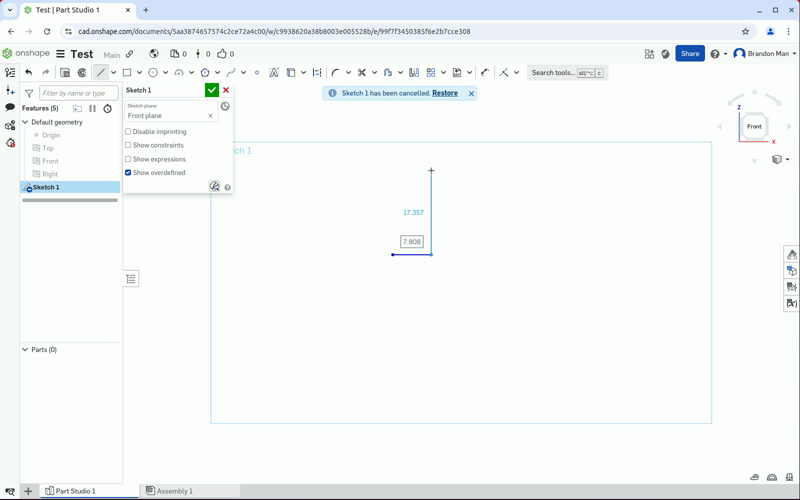
key_up(shift)
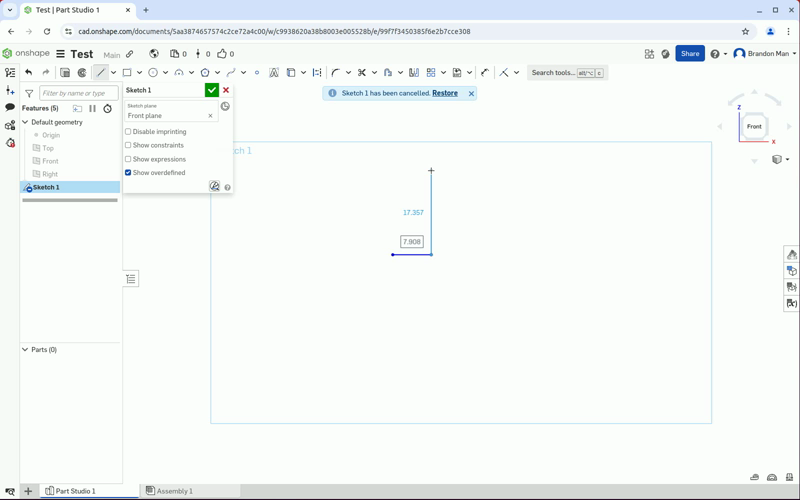
key_down(shift)
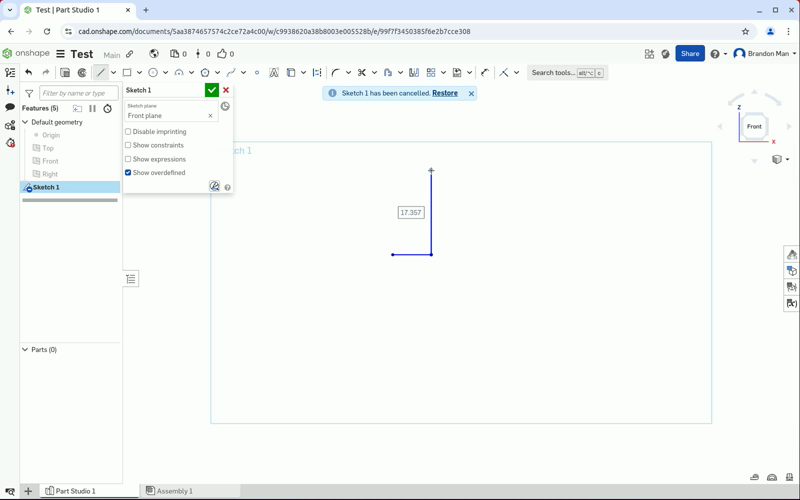
mouse_move(461, 170)
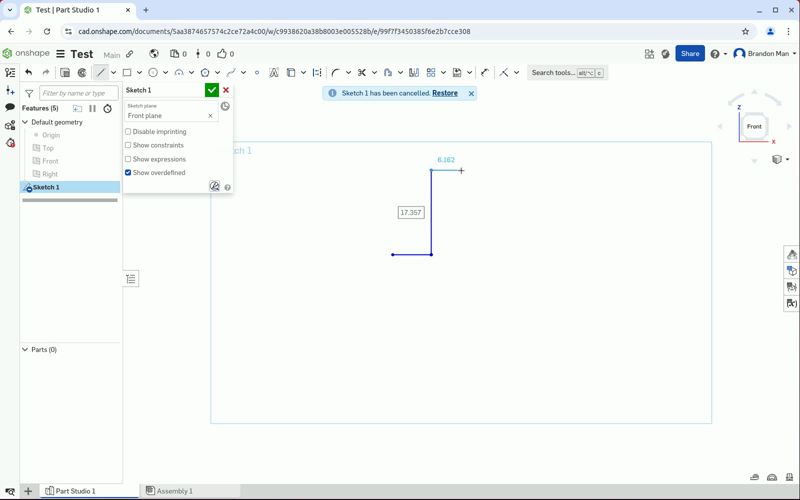
mouse_move(392, 170)
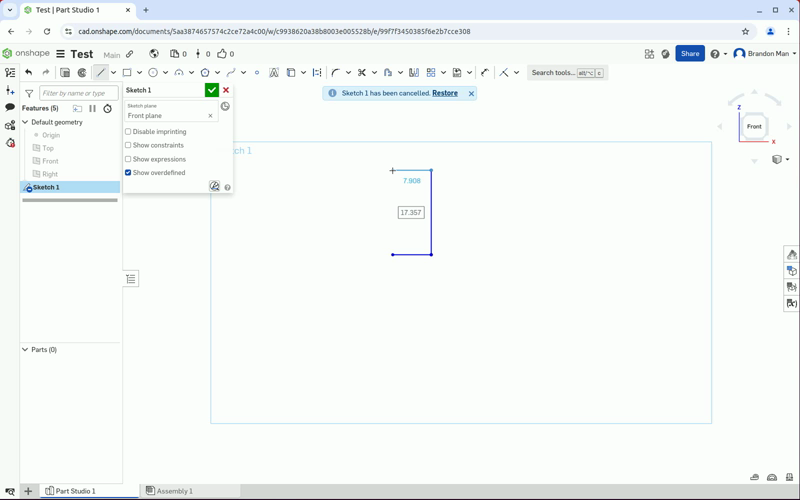
click(392, 170)
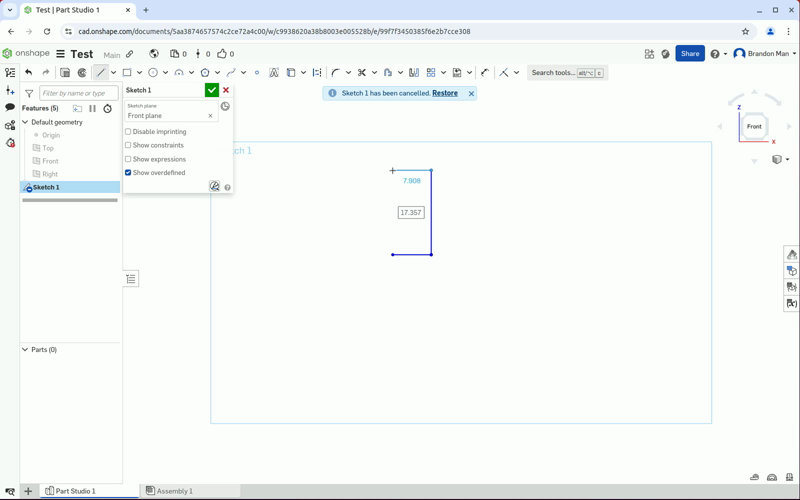
key_up(shift)
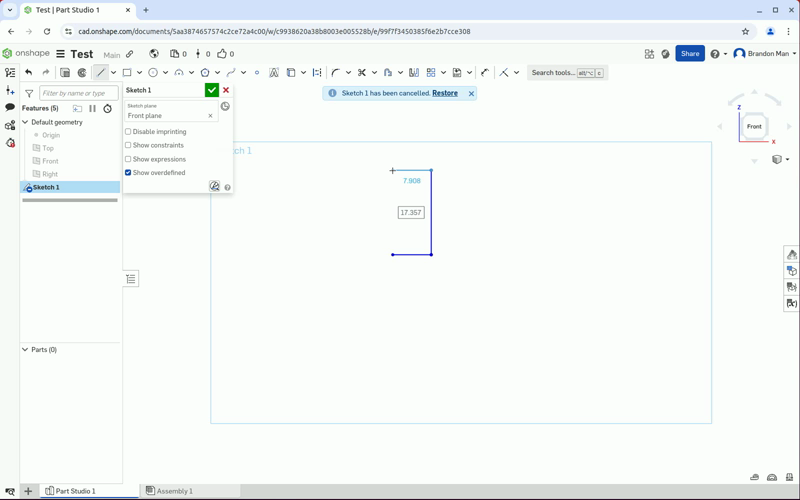
key_down(shift)
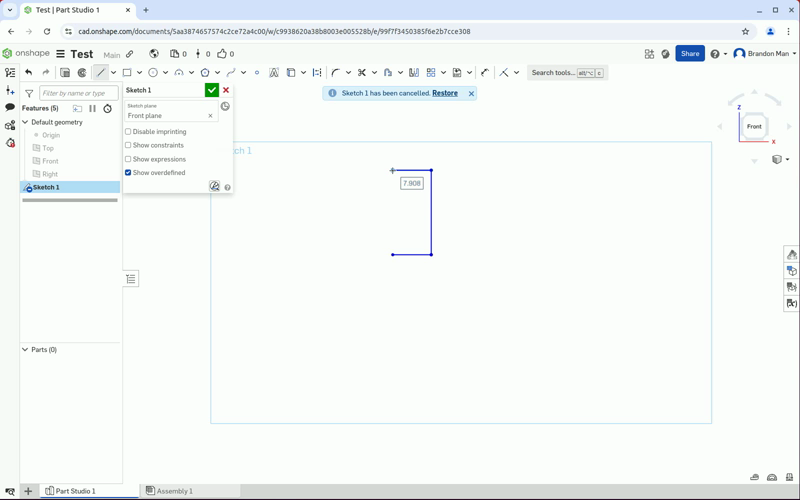
mouse_move(392, 254)
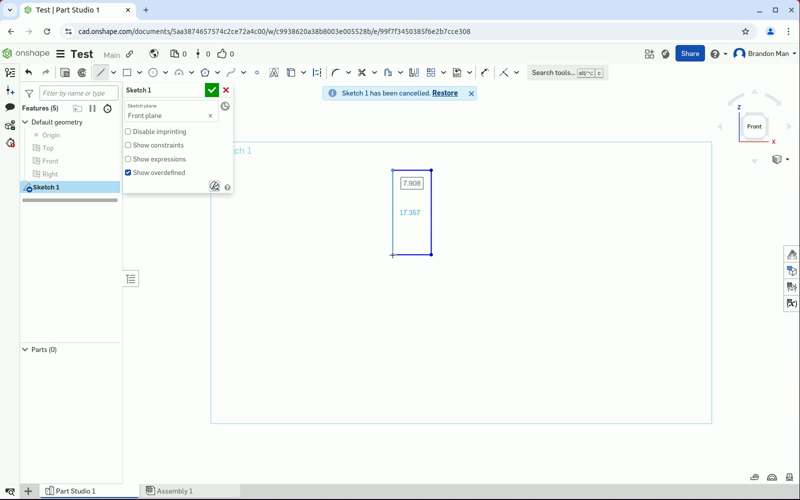
key_up(shift)
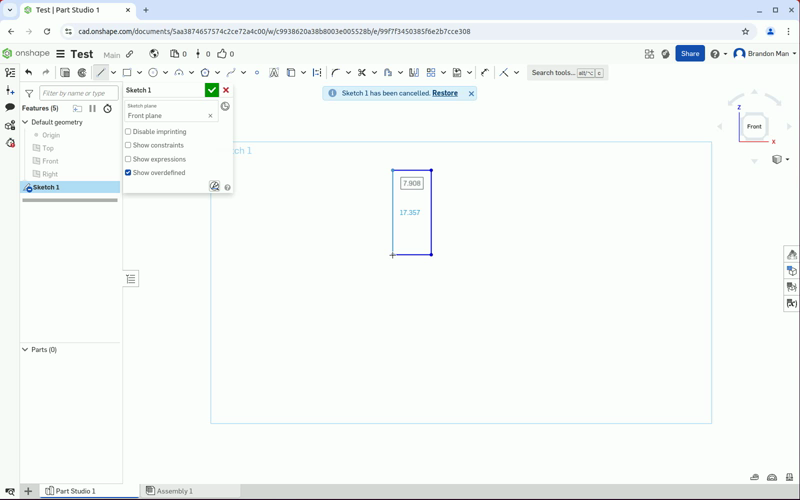
click(392, 254)
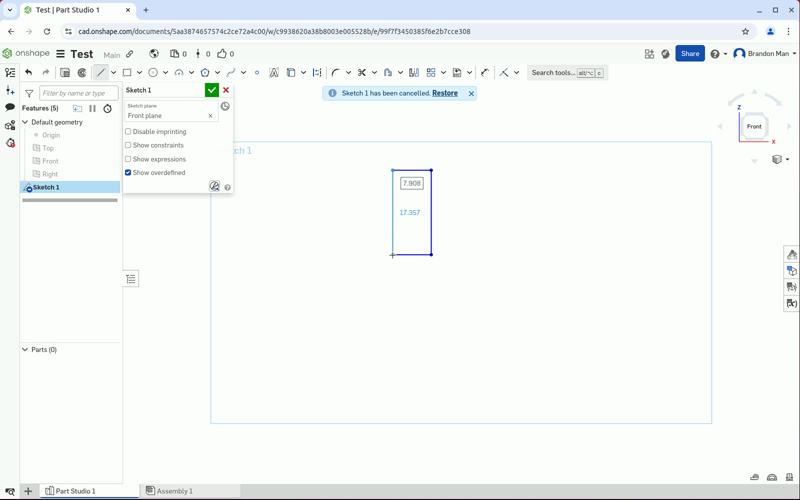
key(esc)
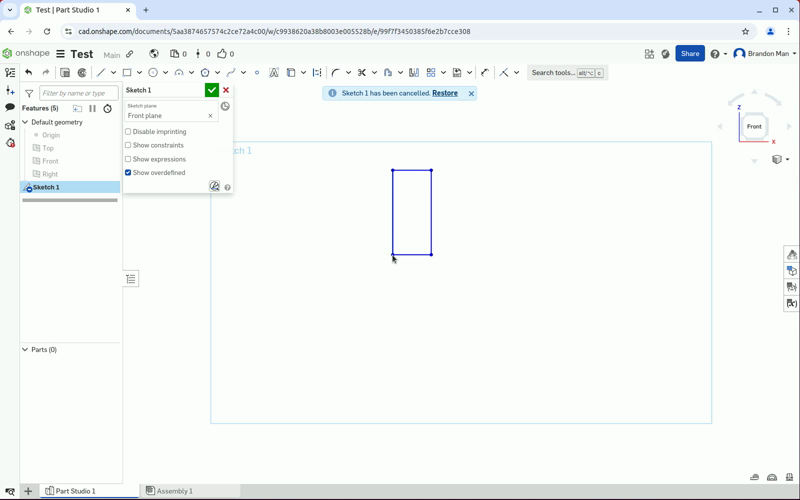
mouse_move(423, 186)
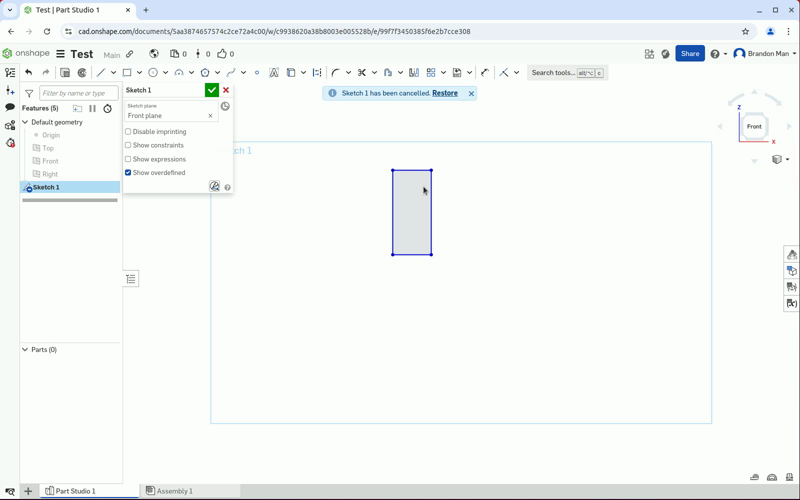
click(423, 186)
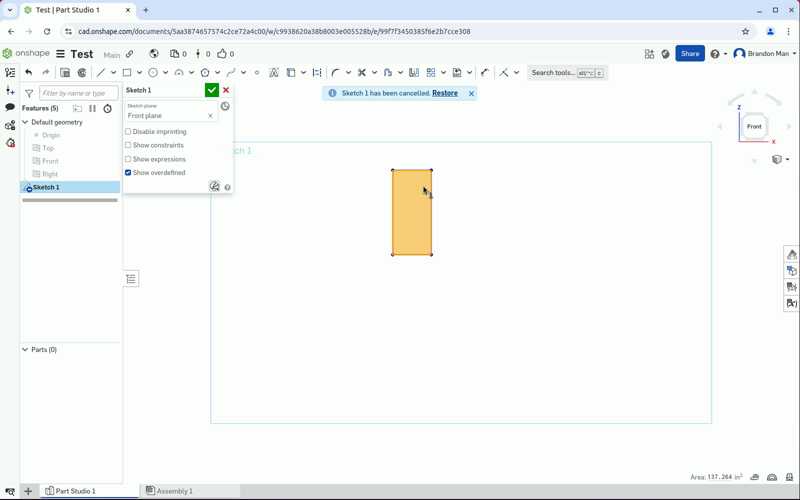
mouse_move(73, 352)
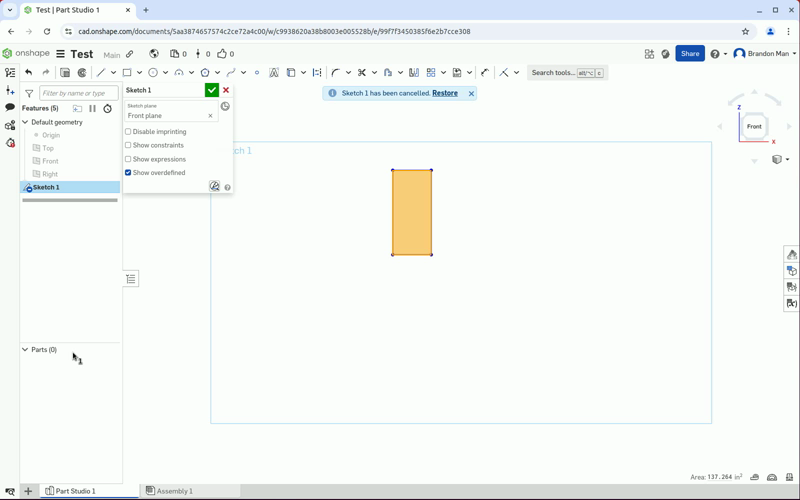
key(shift+y)
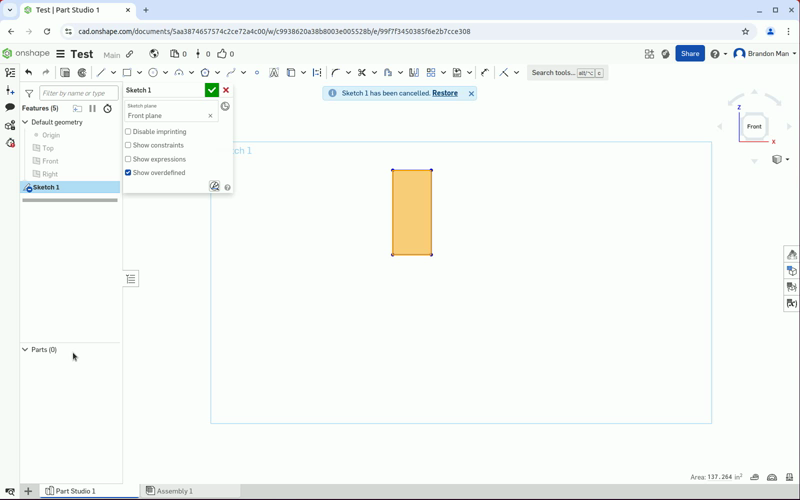
key(shift+e)
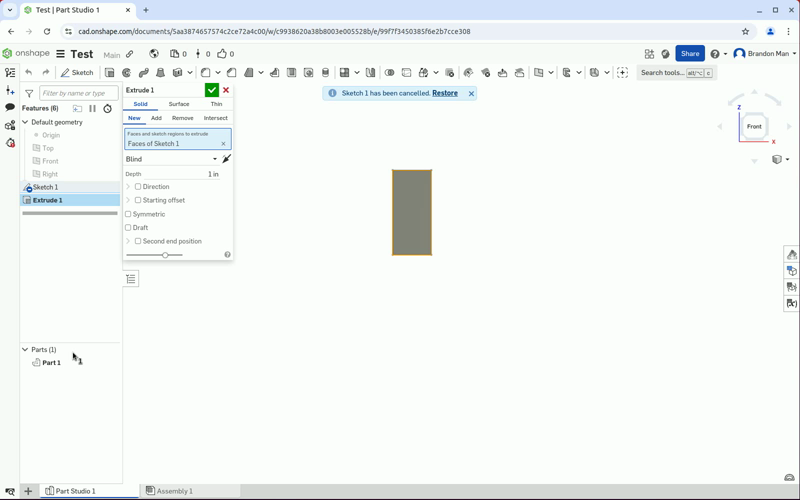
mouse_move(143, 106)
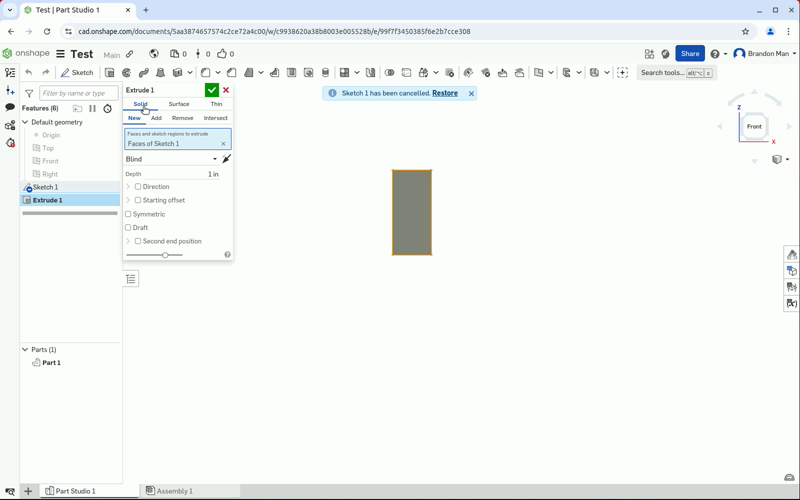
click(143, 106)
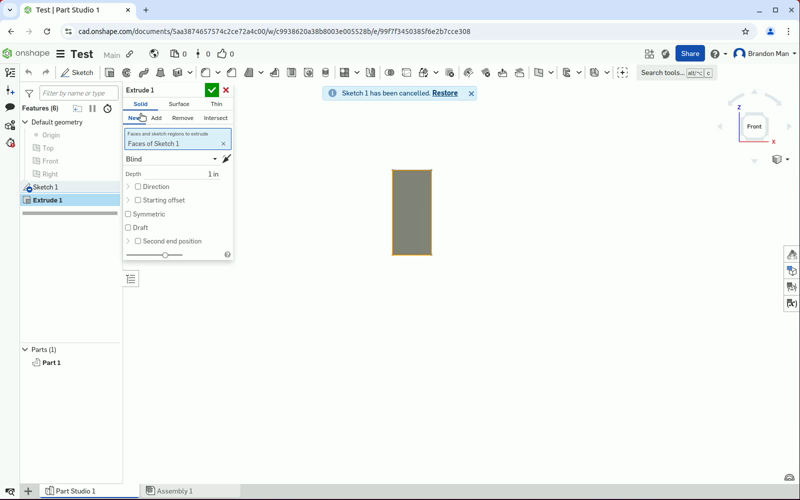
mouse_move(137, 120)
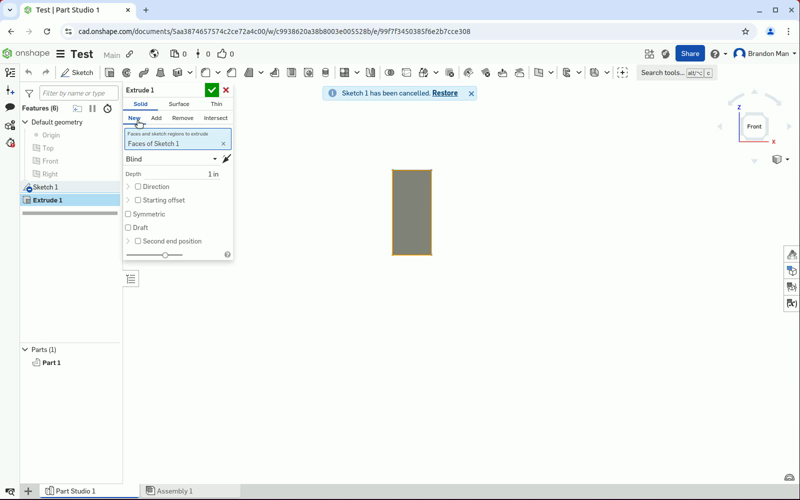
click(137, 120)
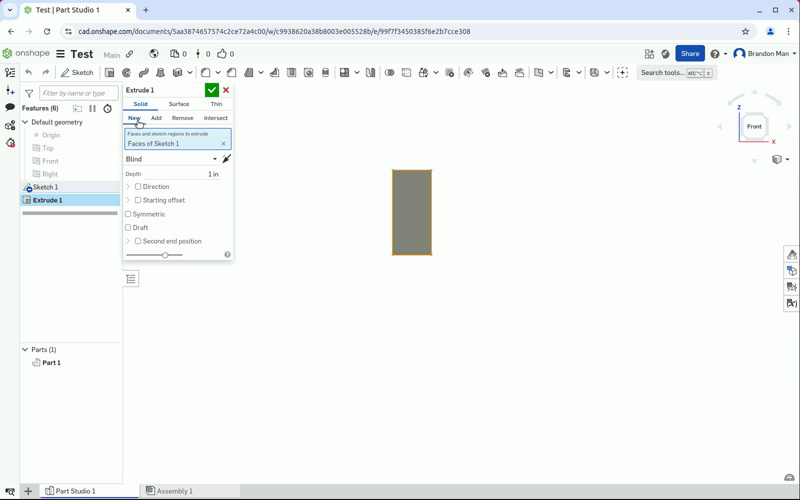
key(tab, 4)
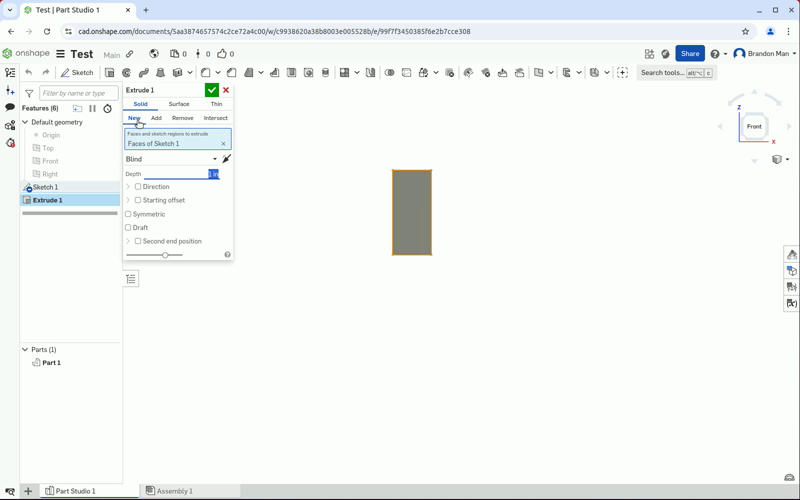
text(0.481)
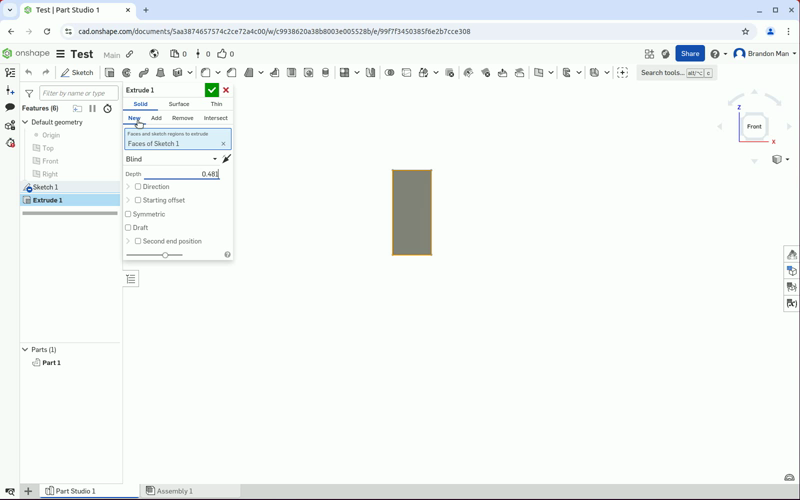
key(enter)
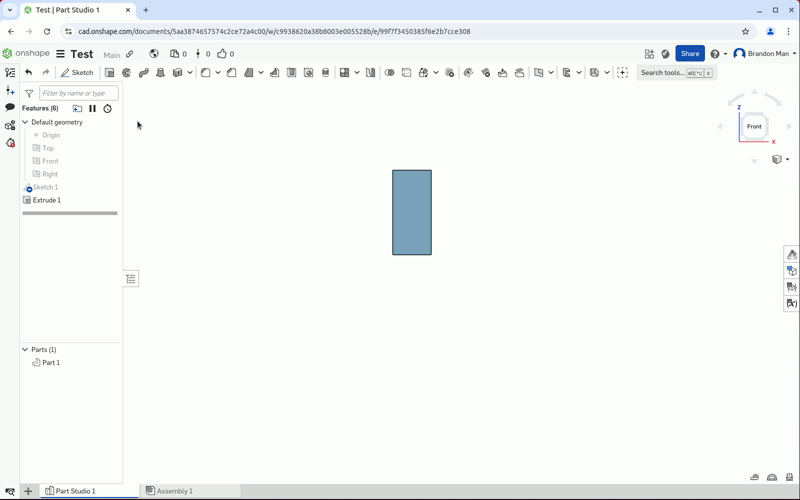
key(shift+h)
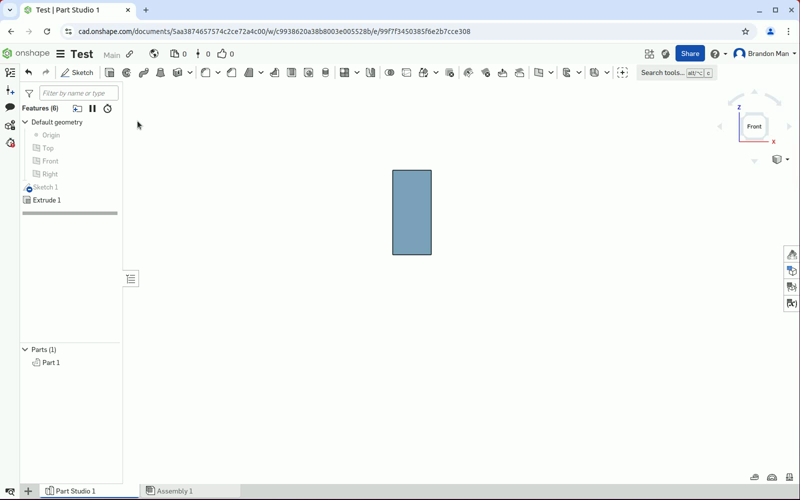
key(shift+h)
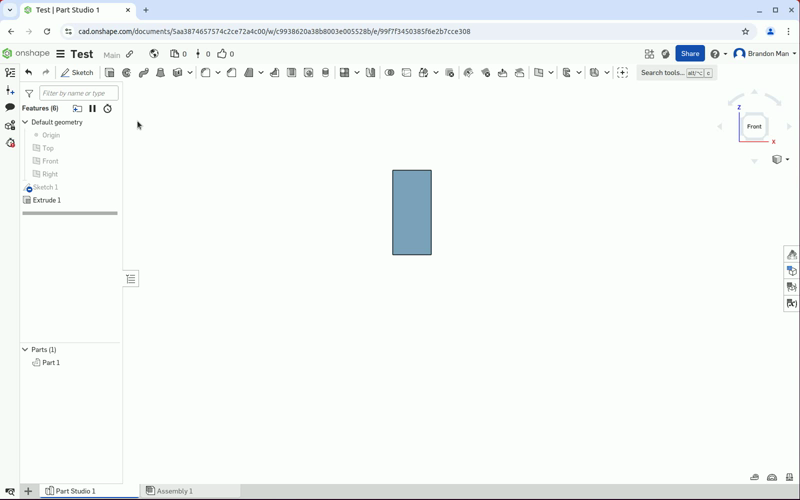
mouse_move(73, 189)
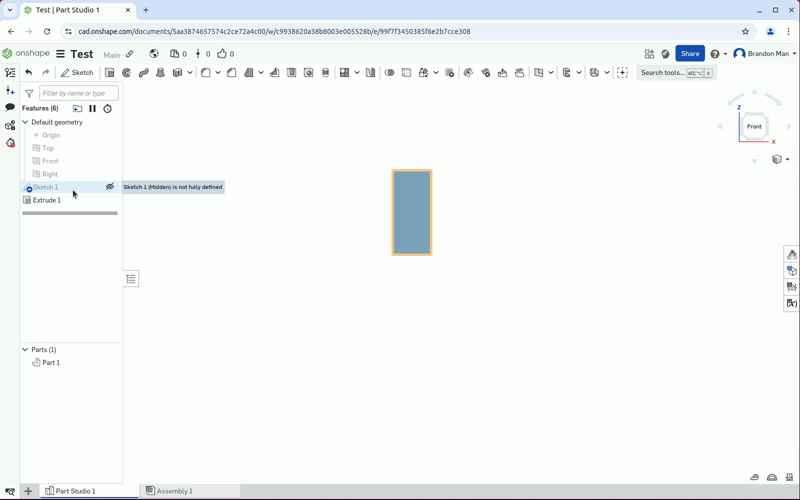
click(73, 189)
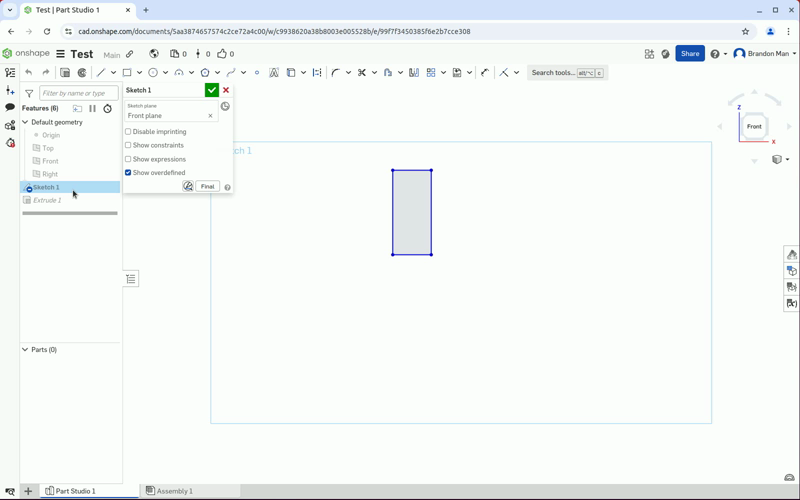
mouse_move(229, 92)
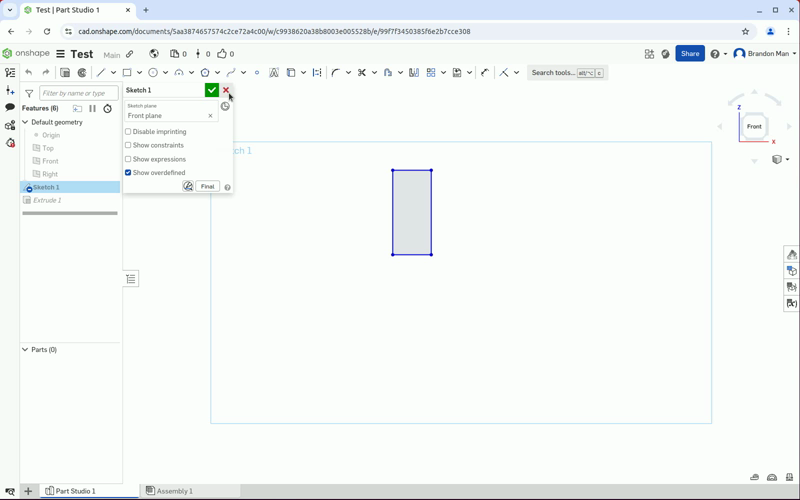
click(229, 92)
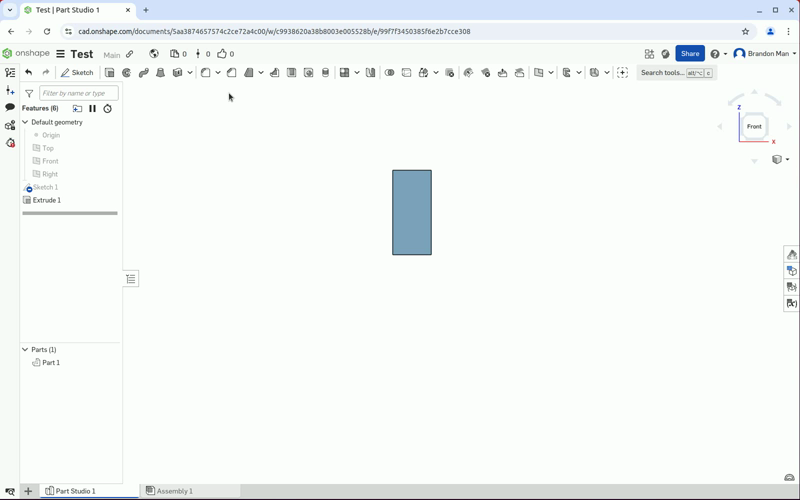
mouse_move(541, 75)
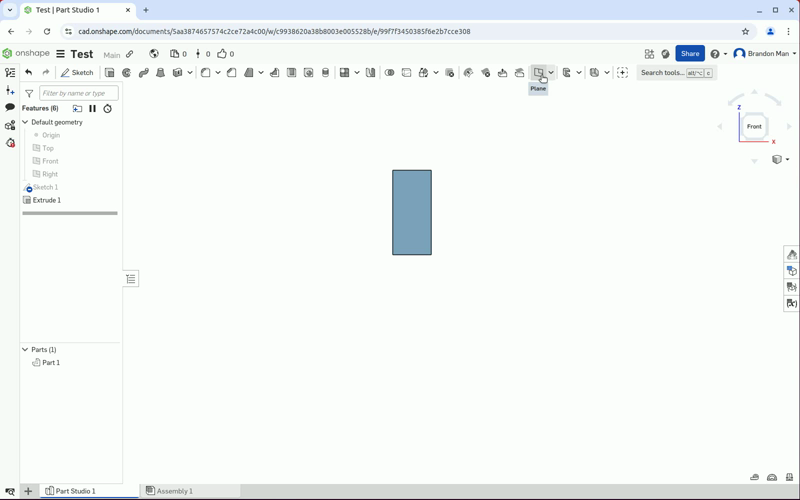
click(541, 75)
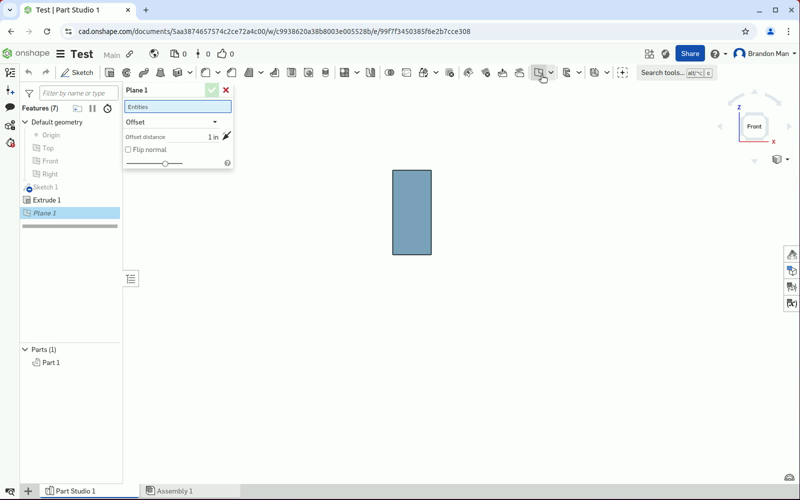
mouse_move(73, 163)
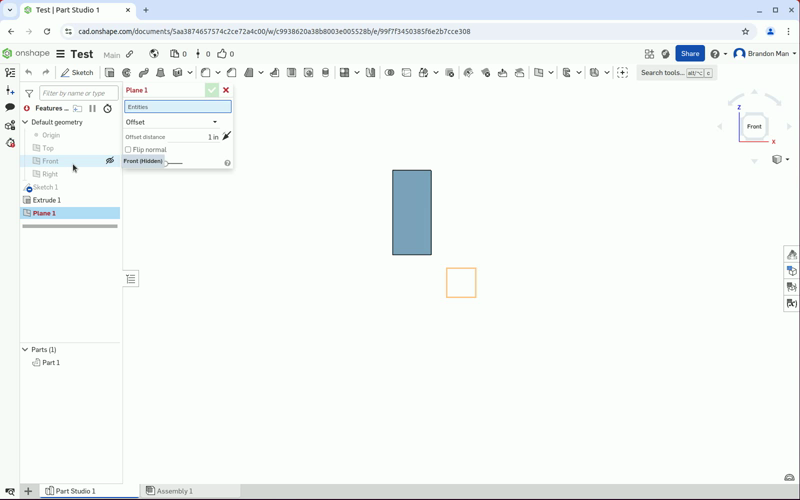
click(73, 163)
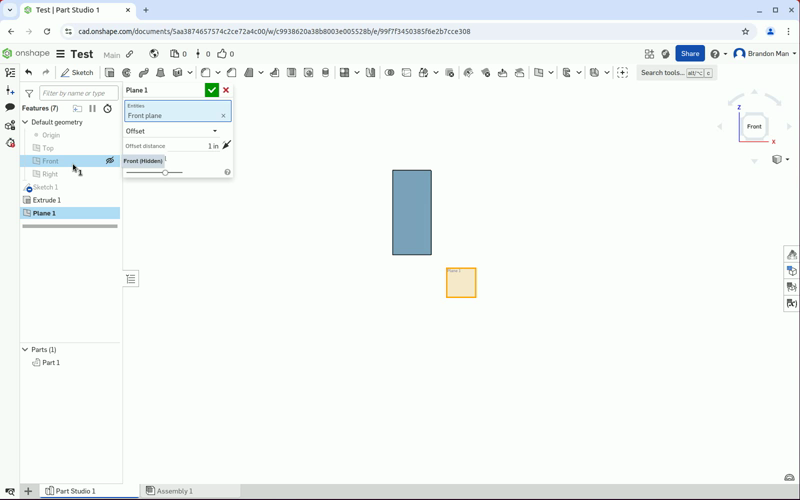
key(tab, 2)
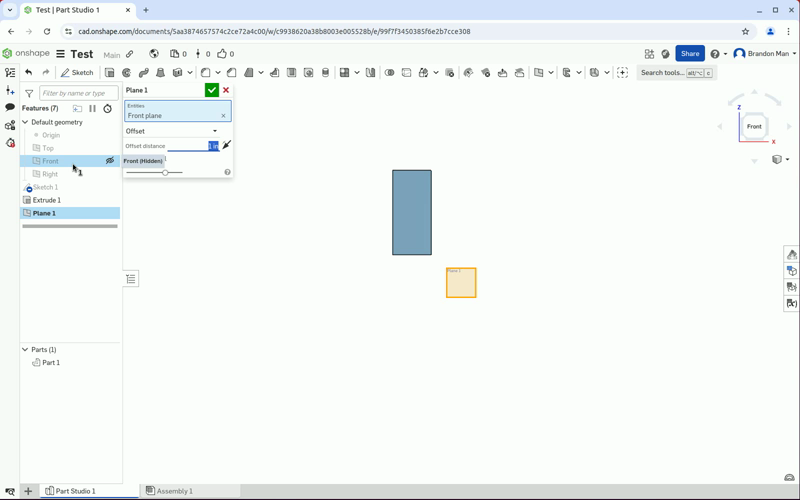
text(0.493)
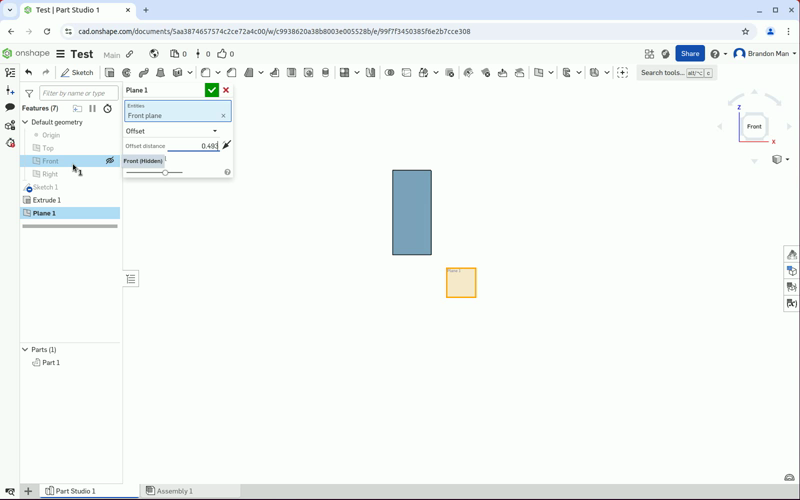
key(enter, 2)
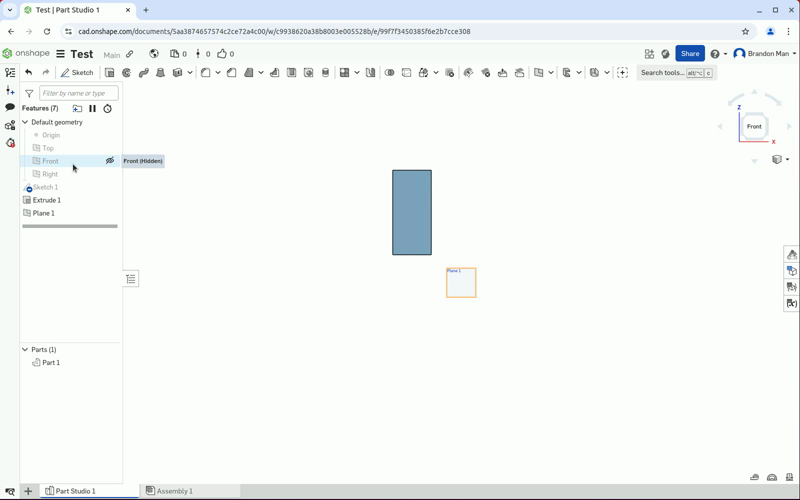
key(shift+s)
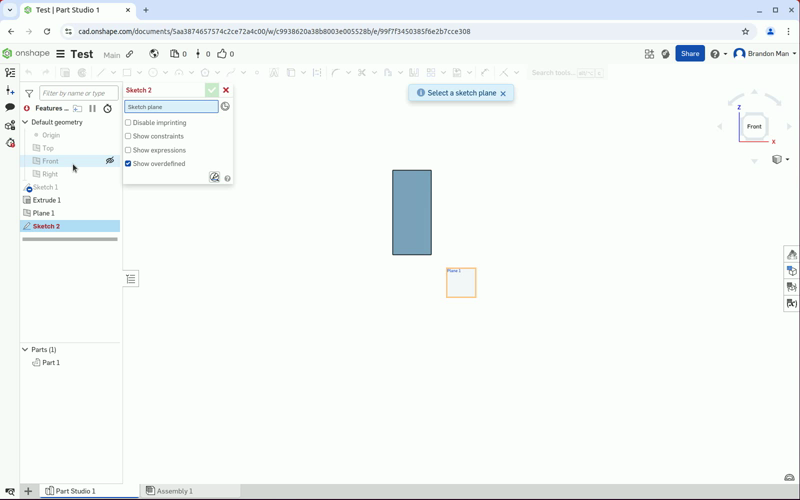
mouse_move(73, 215)
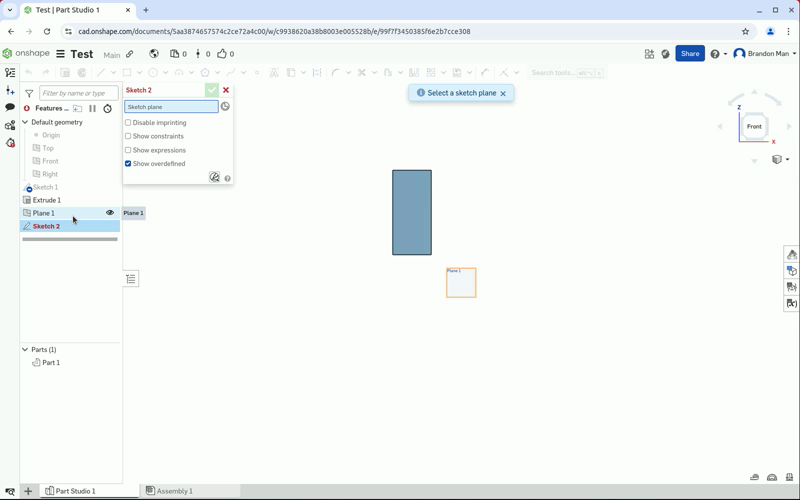
click(73, 215)
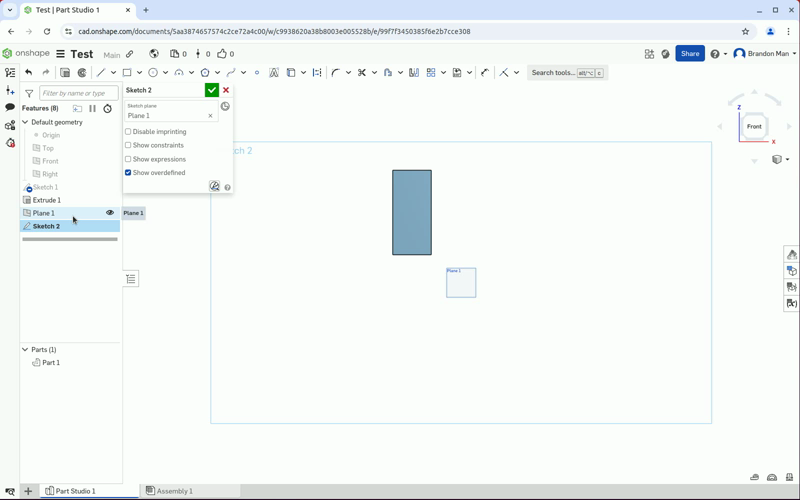
mouse_move(73, 352)
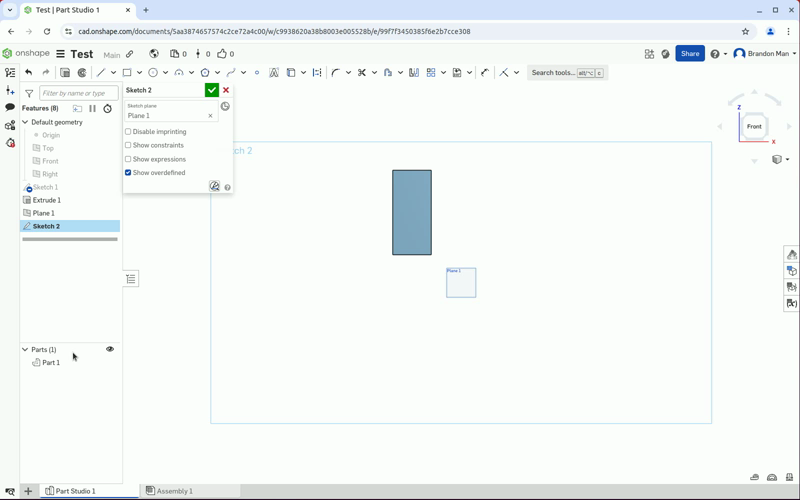
key(y)
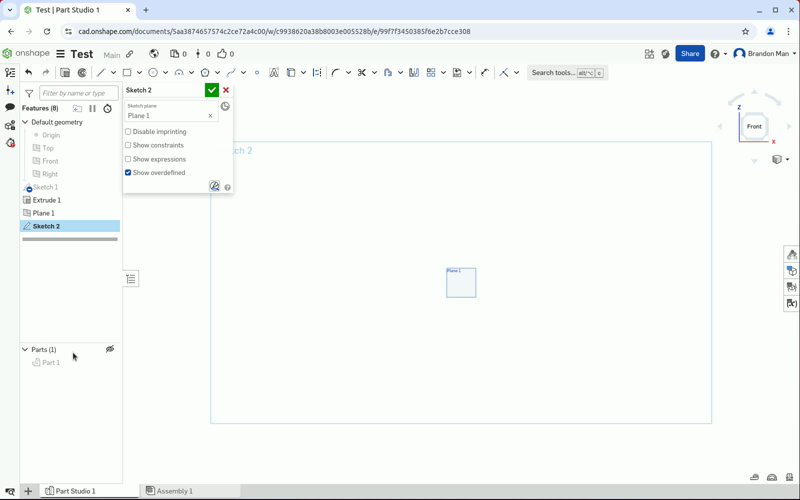
key(l)
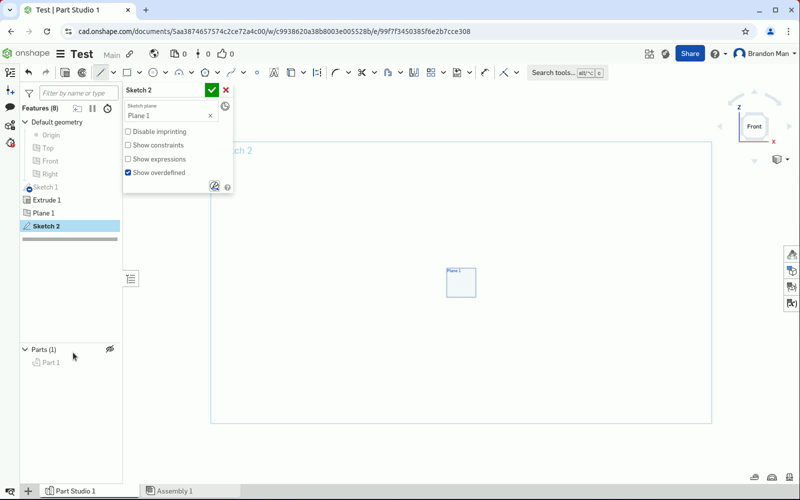
key_down(shift)
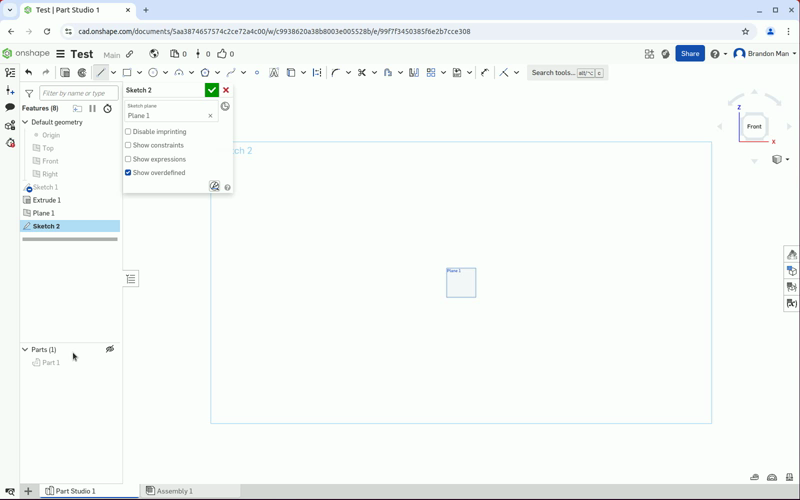
mouse_move(397, 212)
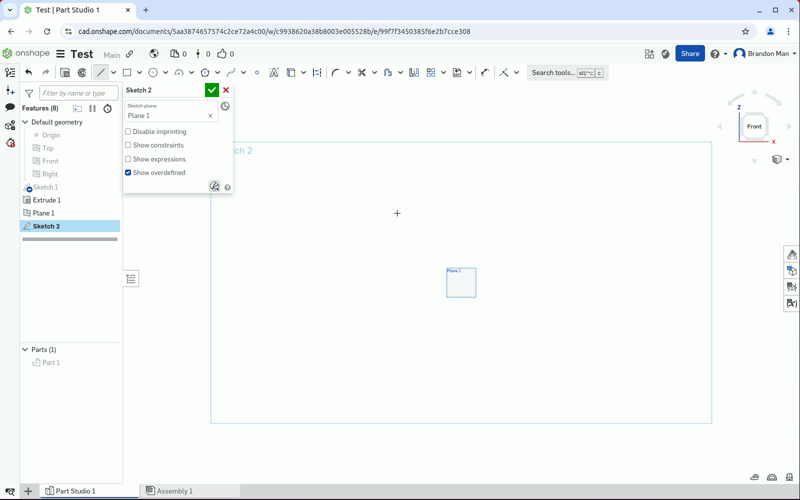
click(397, 212)
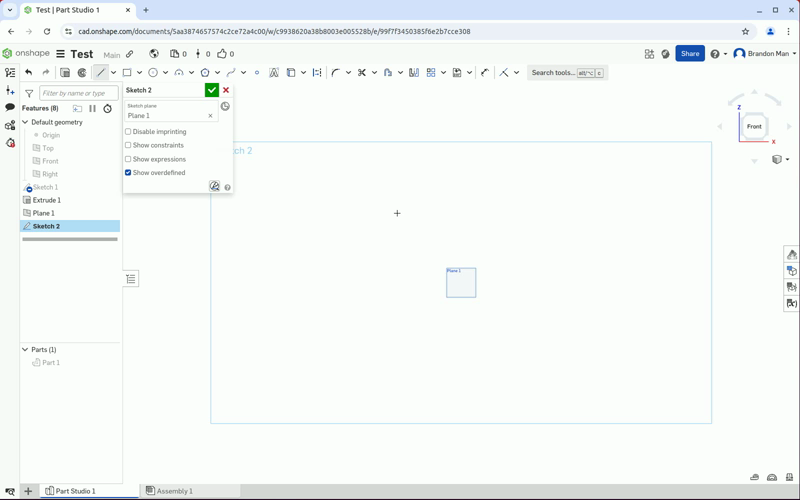
key_up(shift)
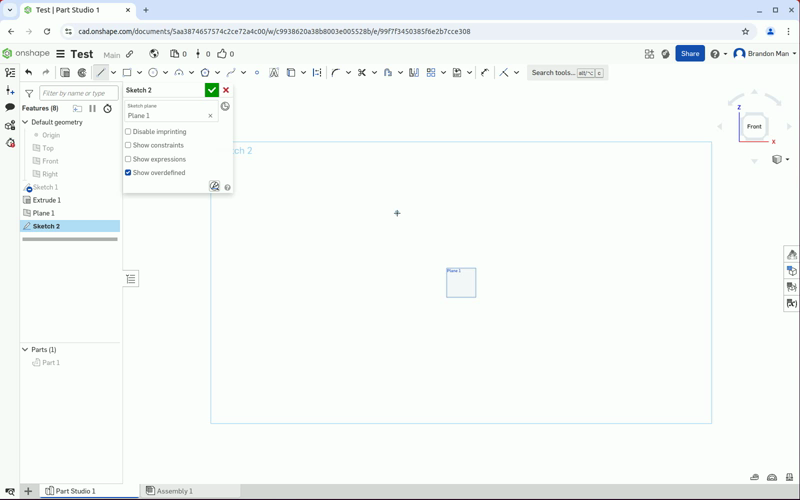
key_down(shift)
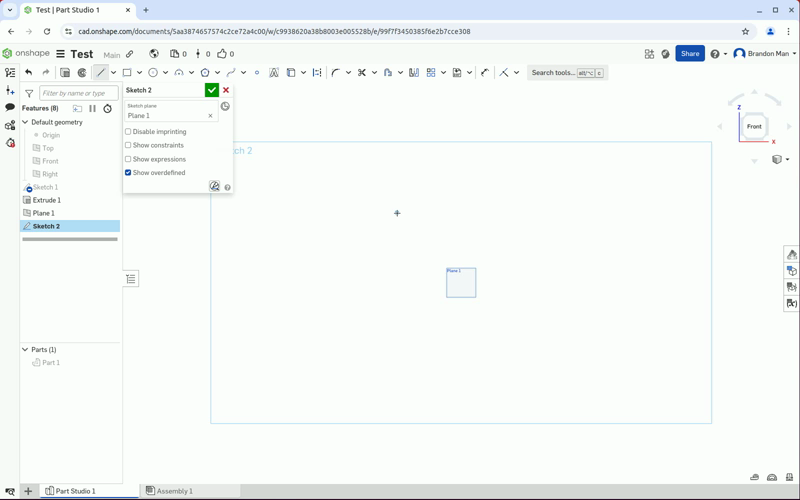
mouse_move(427, 212)
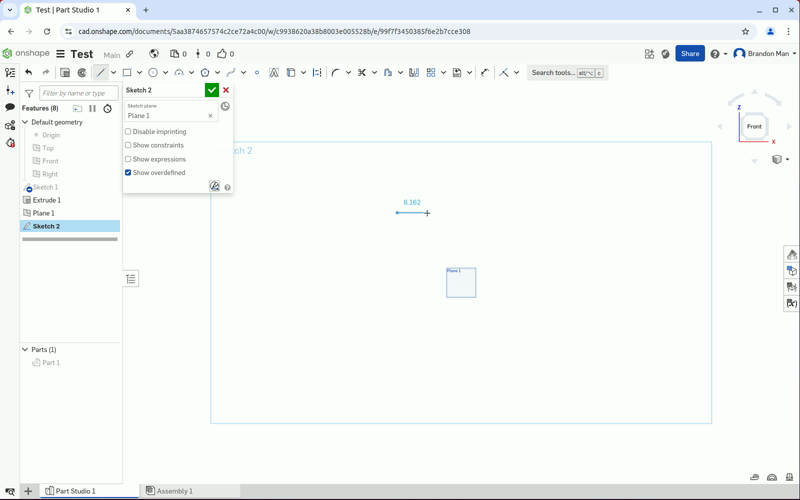
mouse_move(427, 212)
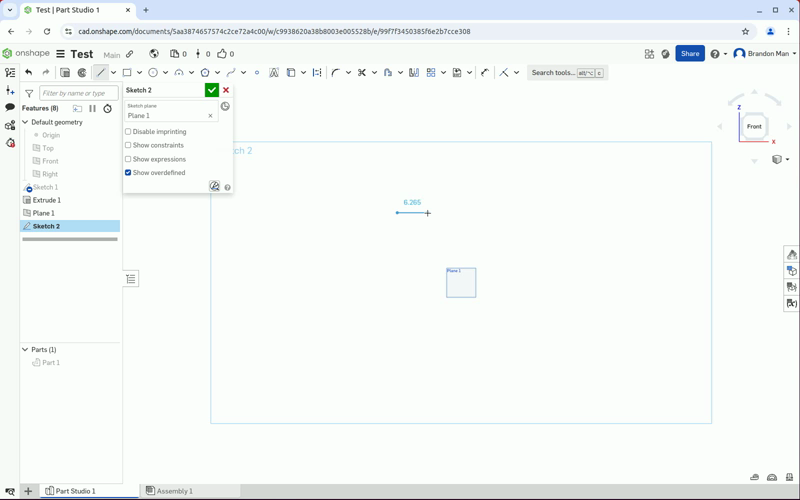
click(427, 212)
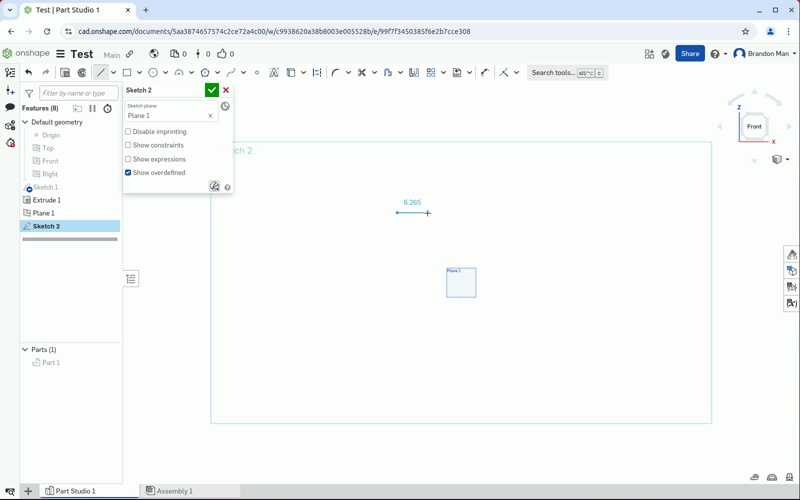
key_up(shift)
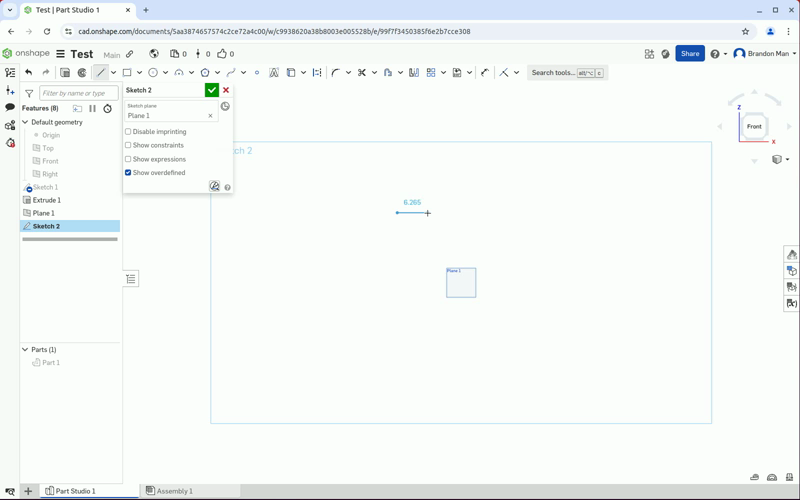
key_down(shift)
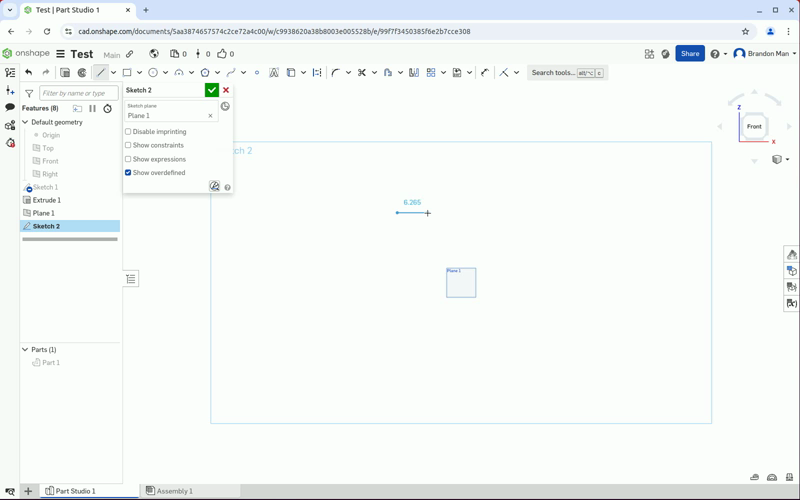
mouse_move(457, 212)
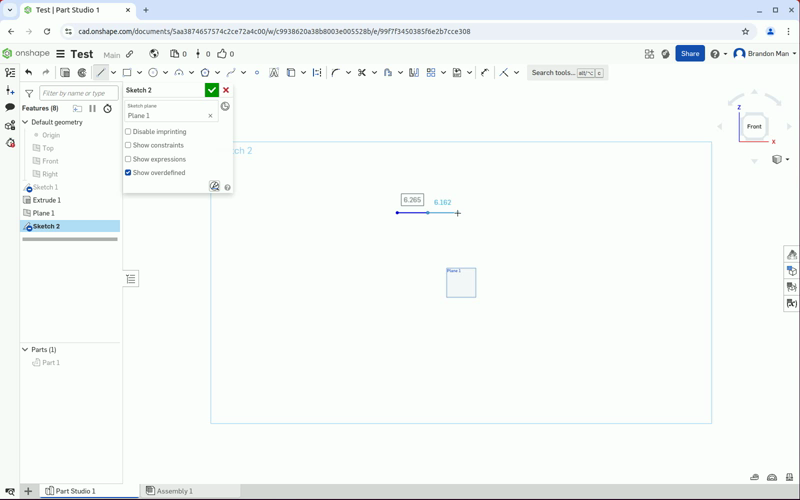
mouse_move(427, 176)
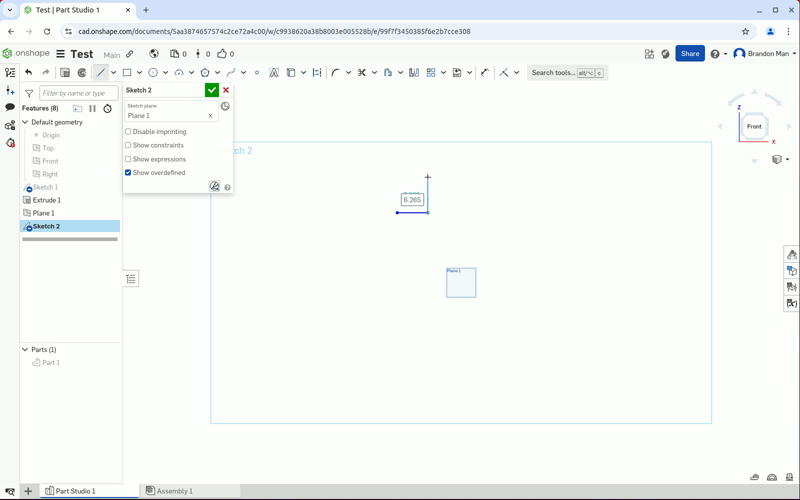
click(427, 176)
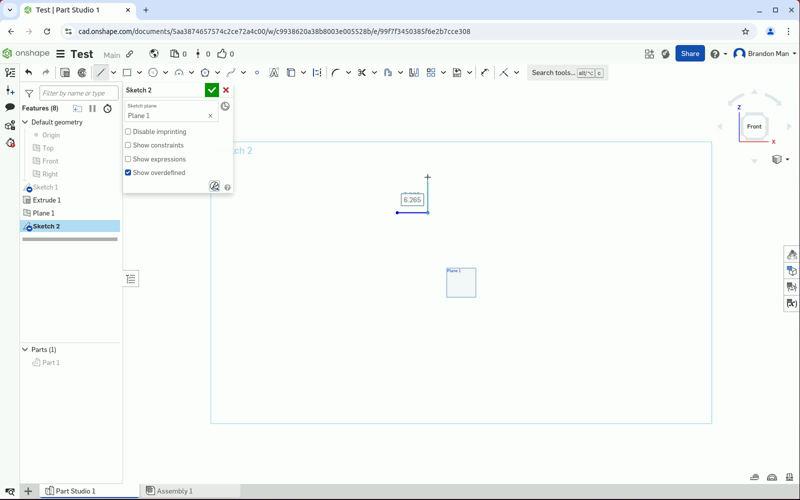
key_up(shift)
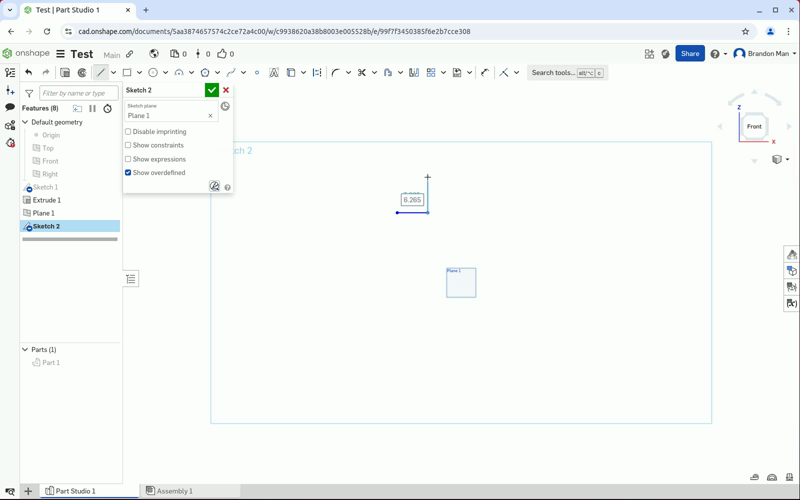
key_down(shift)
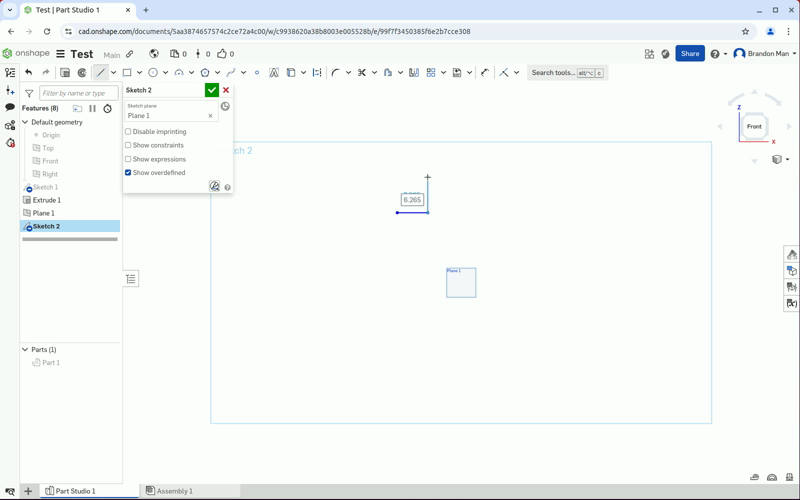
mouse_move(457, 176)
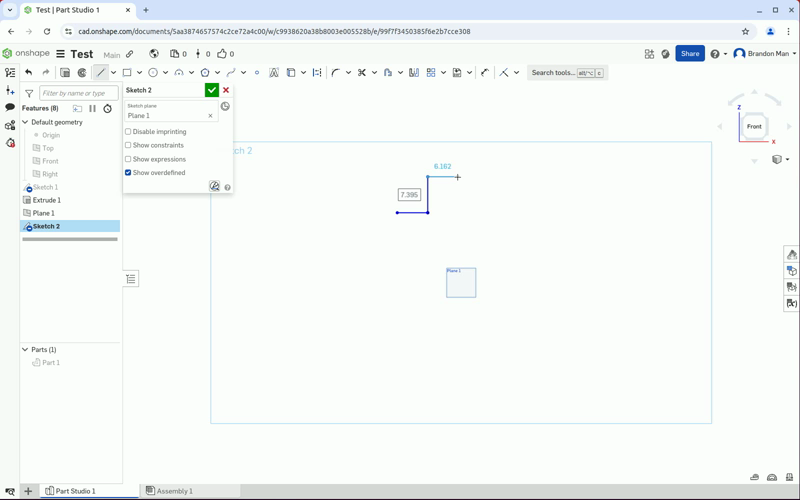
mouse_move(397, 176)
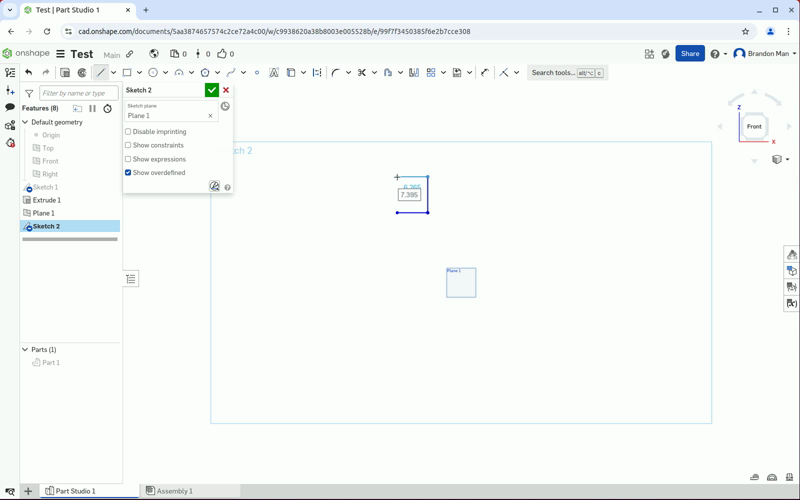
click(397, 176)
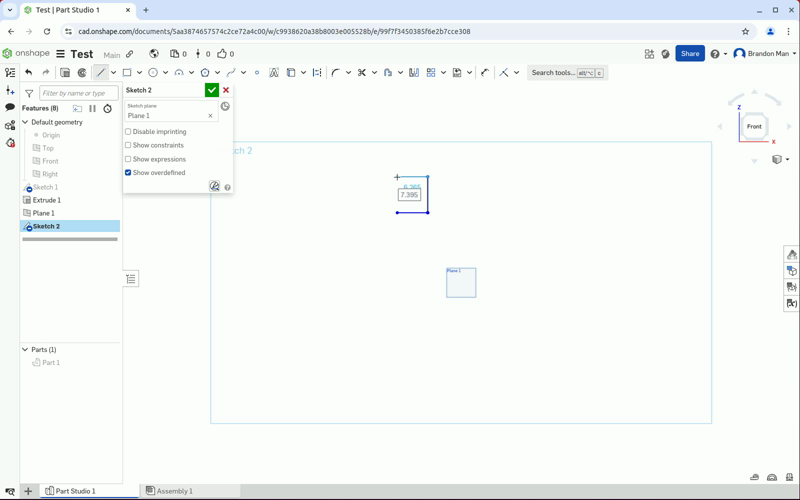
key_up(shift)
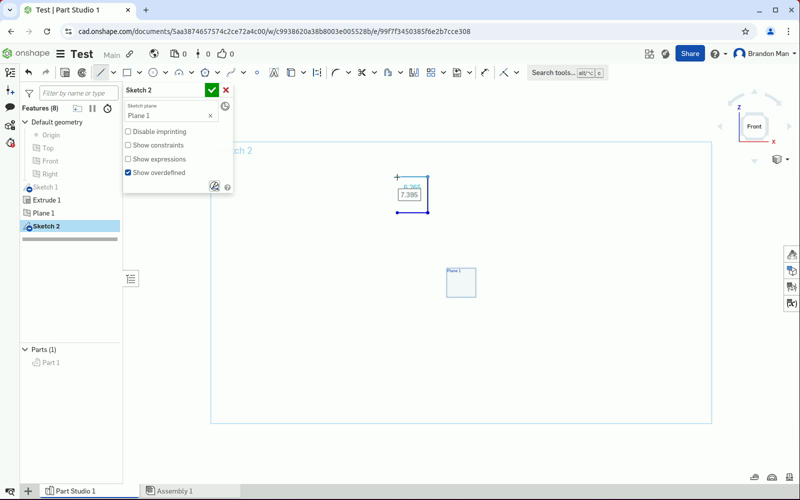
mouse_move(427, 176)
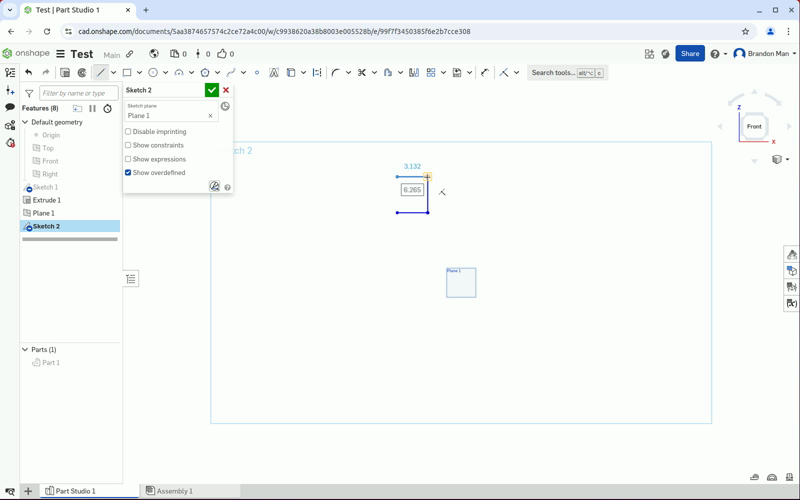
key_down(shift)
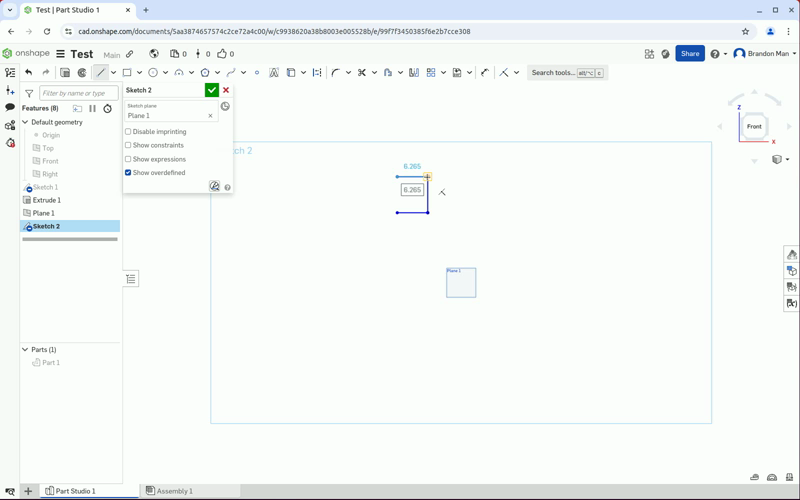
mouse_move(397, 212)
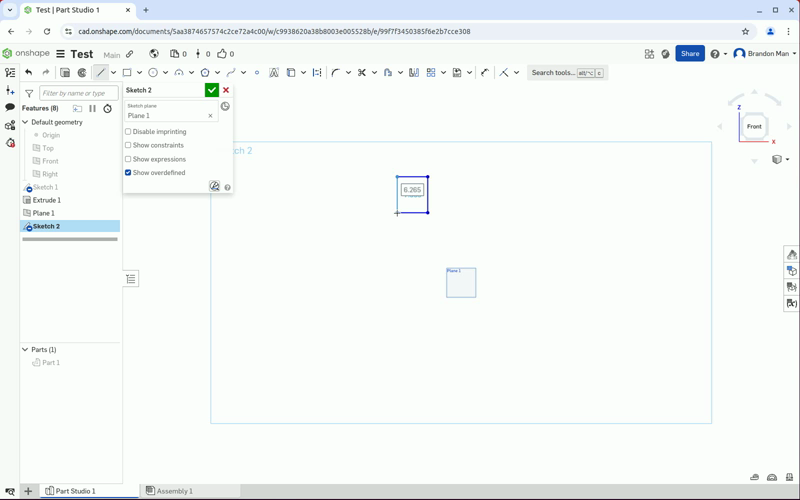
key_up(shift)
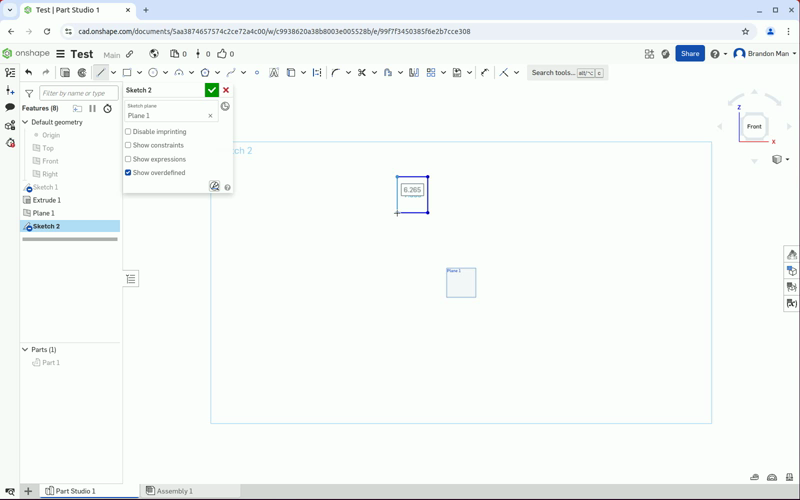
click(397, 212)
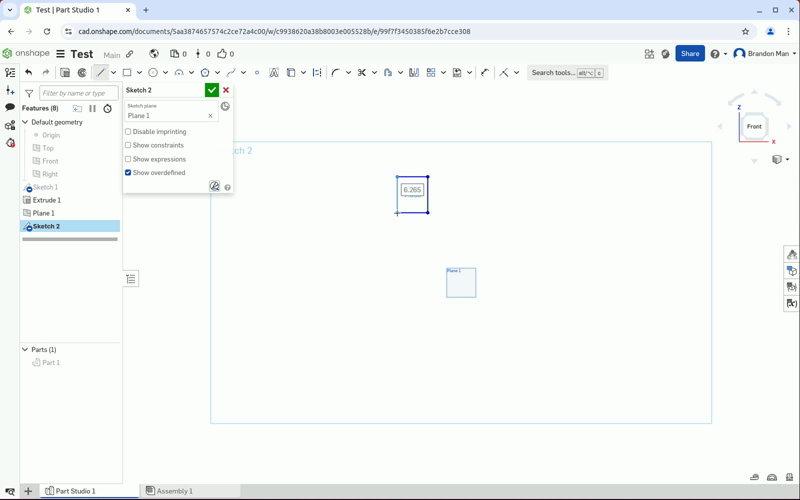
key(esc)
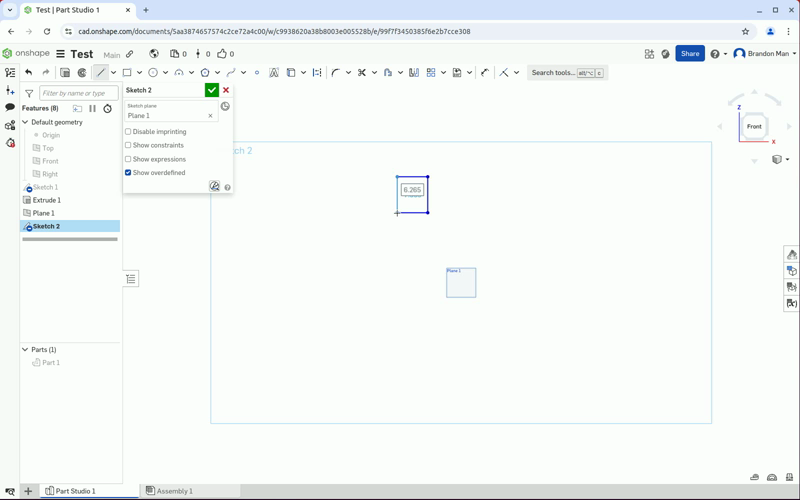
mouse_move(403, 209)
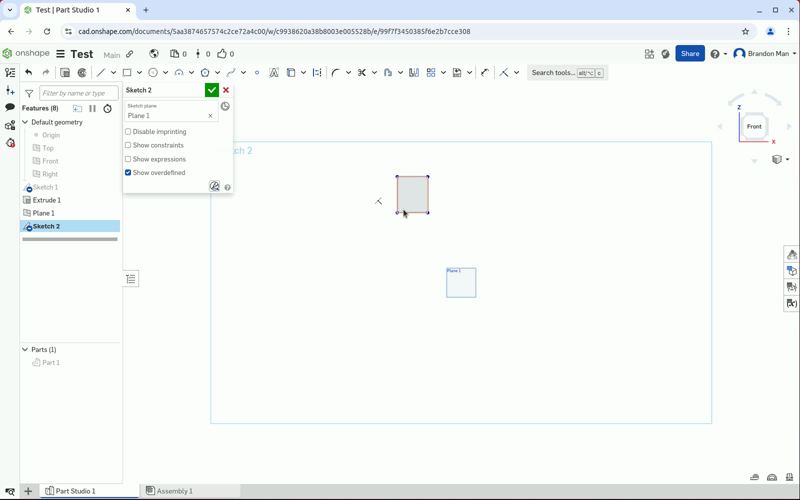
scroll(6)
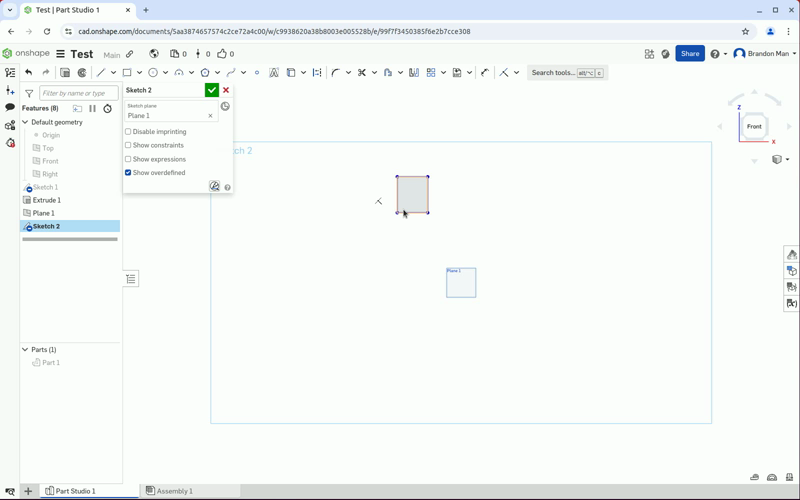
scroll(6)
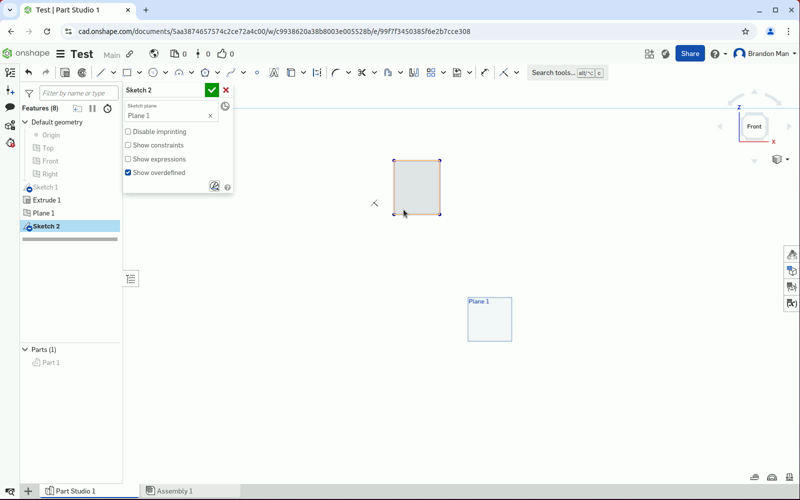
scroll(6)
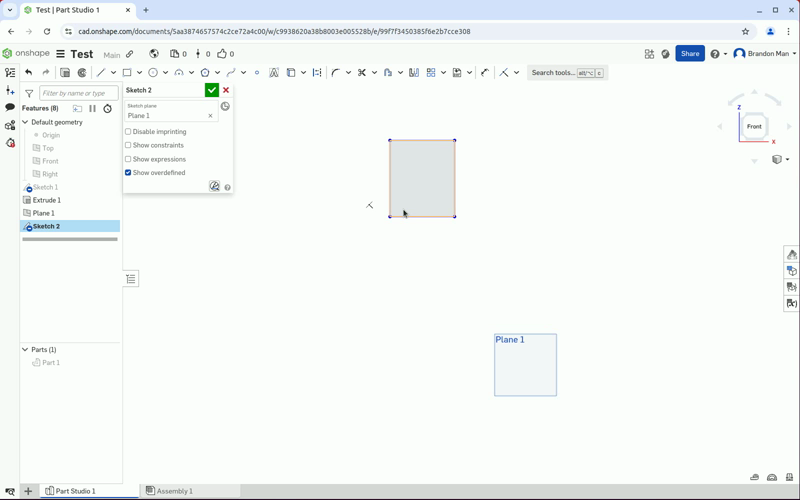
scroll(6)
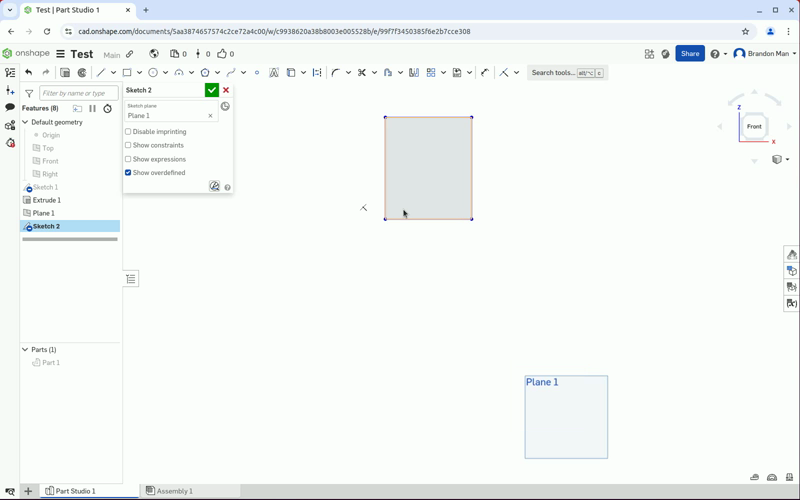
scroll(6)
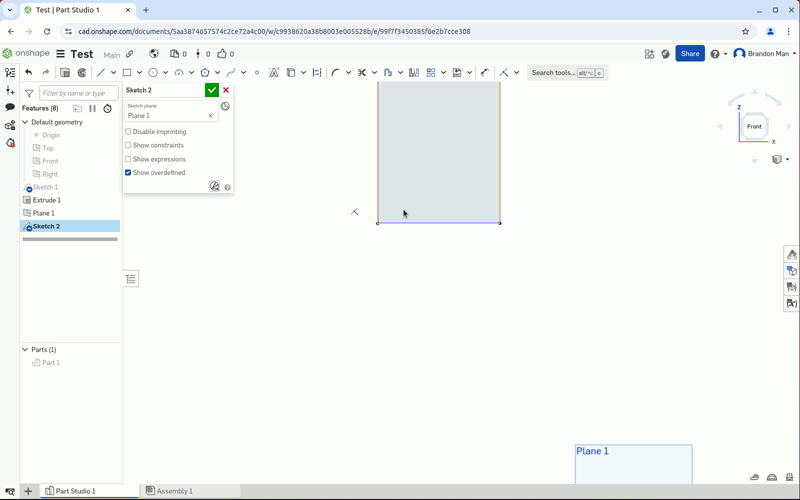
scroll(6)
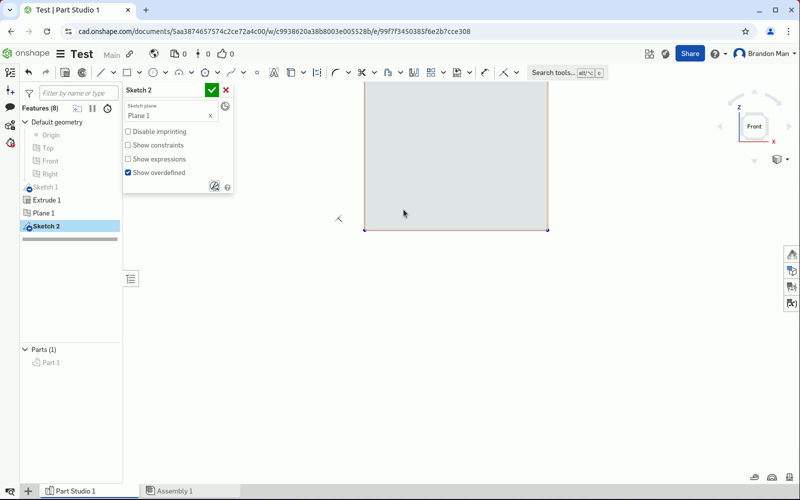
scroll(6)
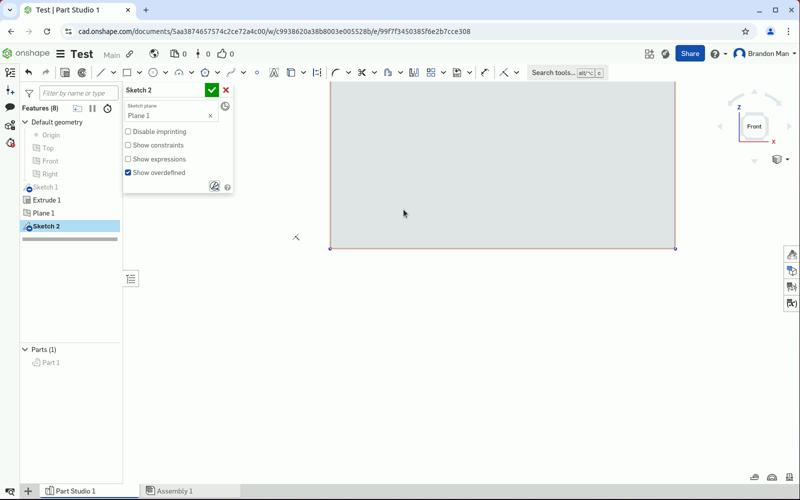
click(403, 209)
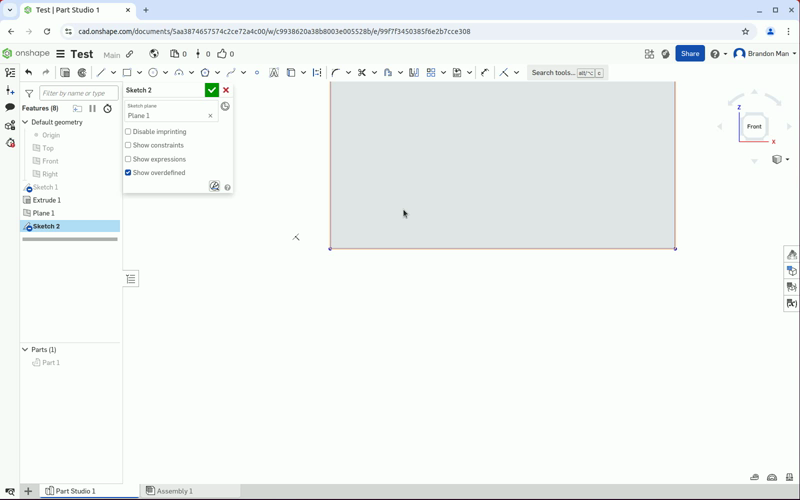
scroll(-6)
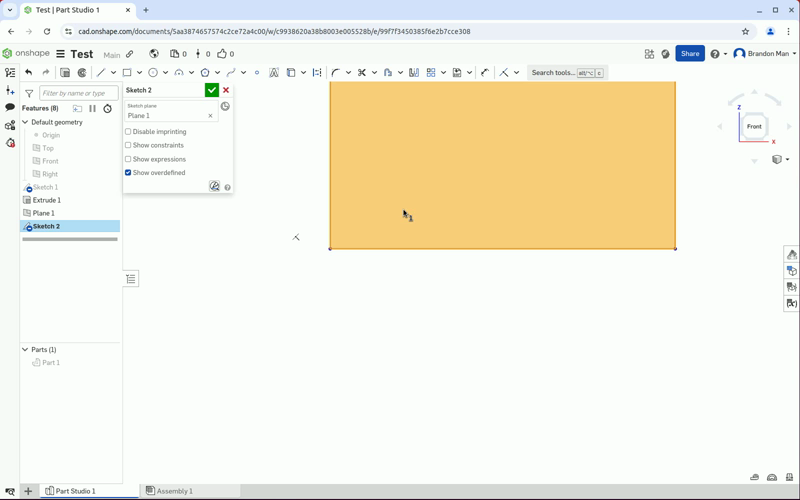
scroll(-6)
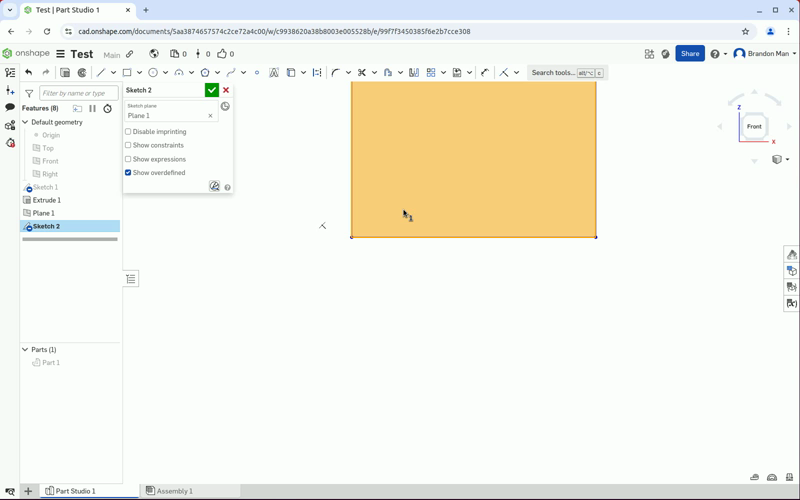
scroll(-6)
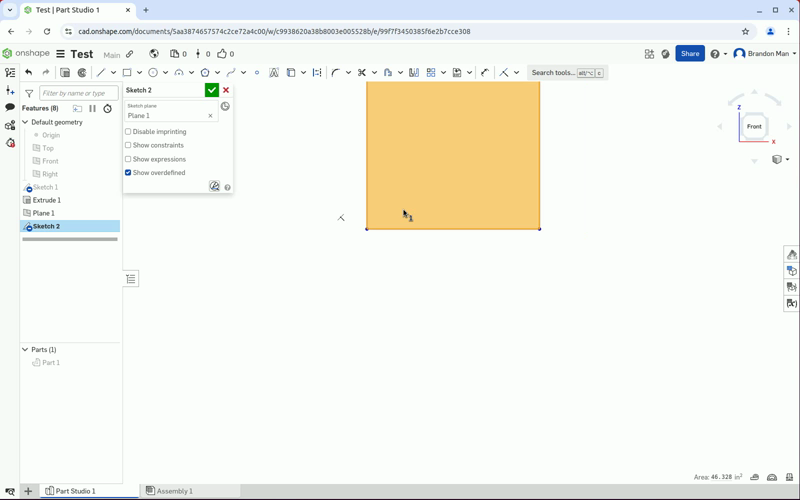
scroll(-6)
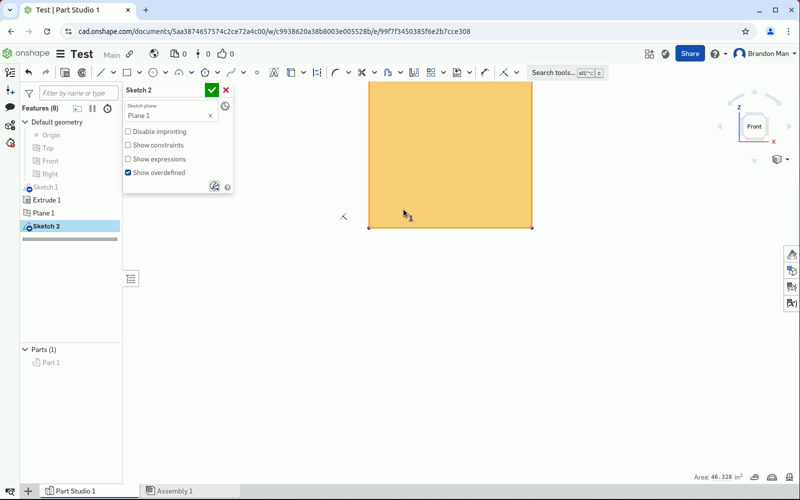
scroll(-6)
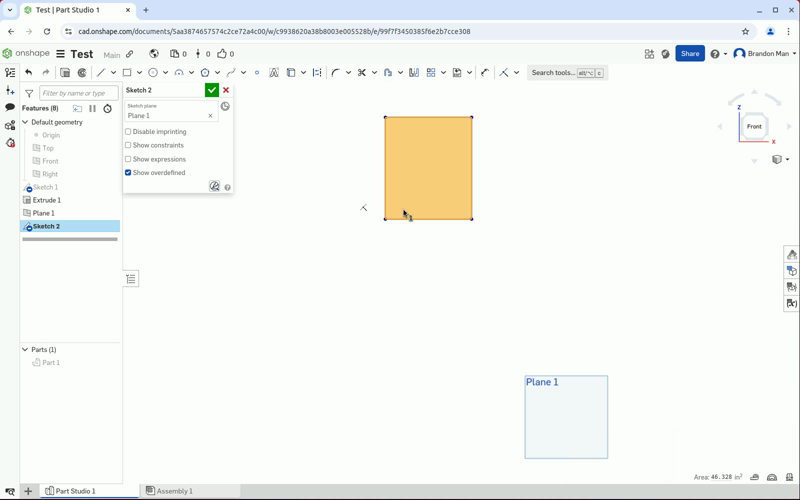
scroll(-6)
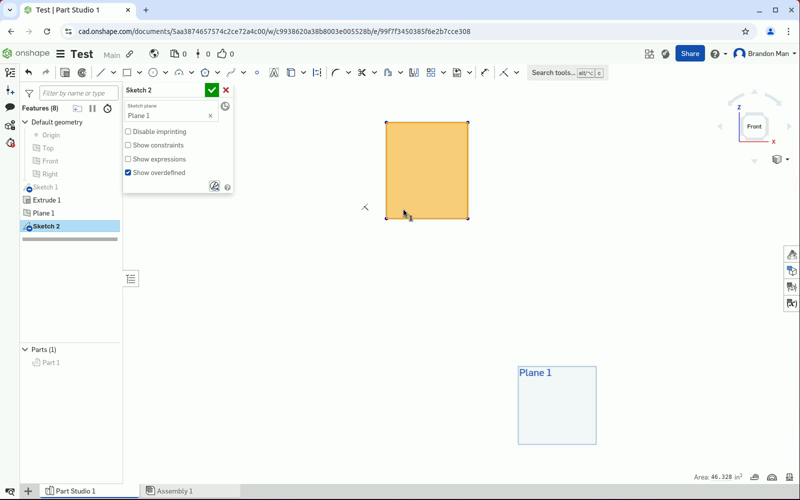
scroll(-6)
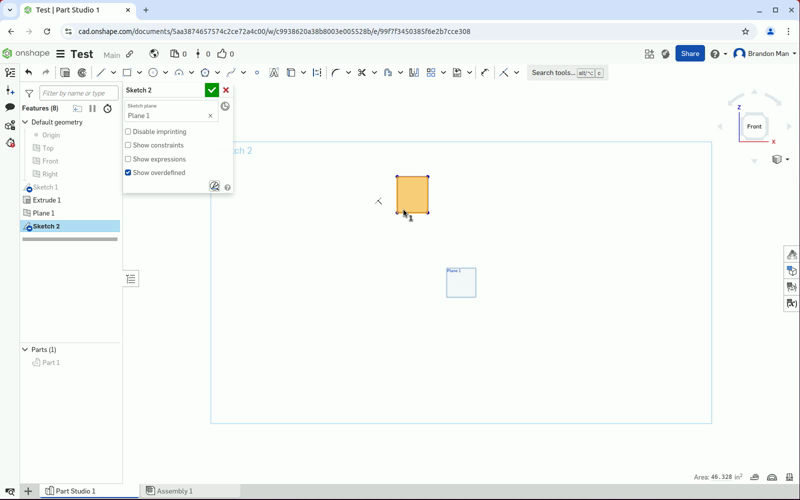
mouse_move(73, 352)
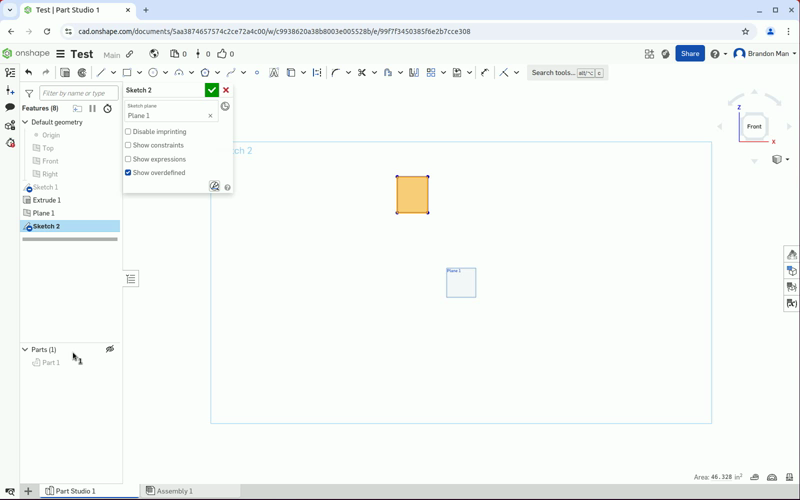
key(shift+y)
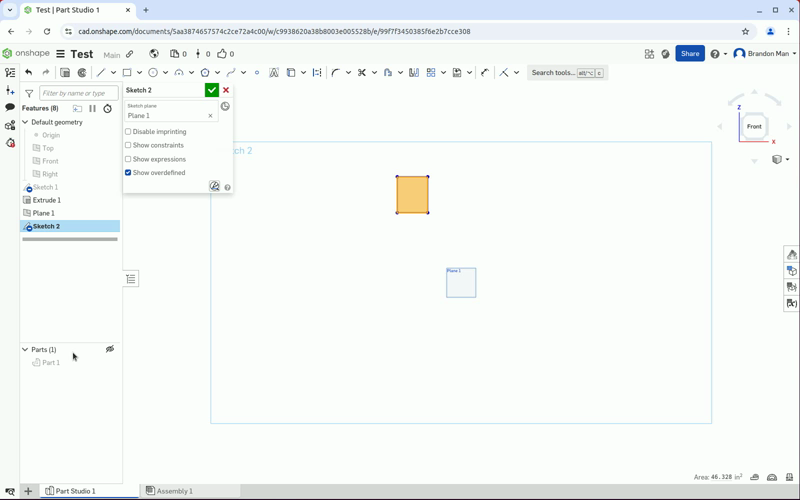
key(shift+e)
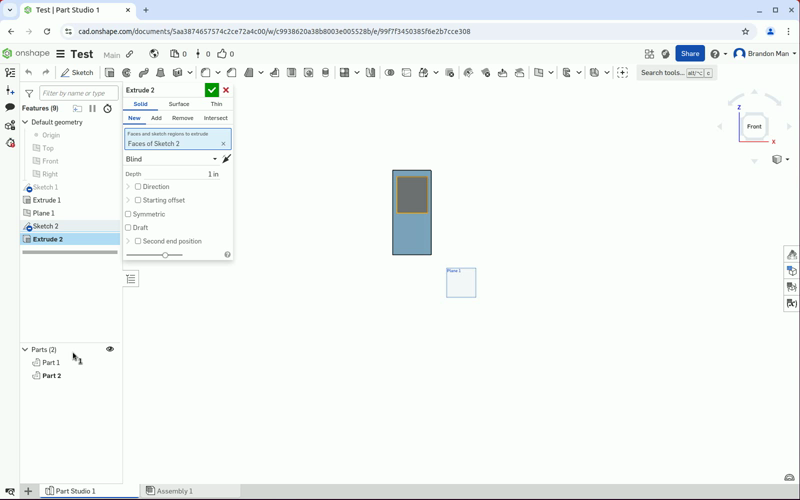
mouse_move(143, 106)
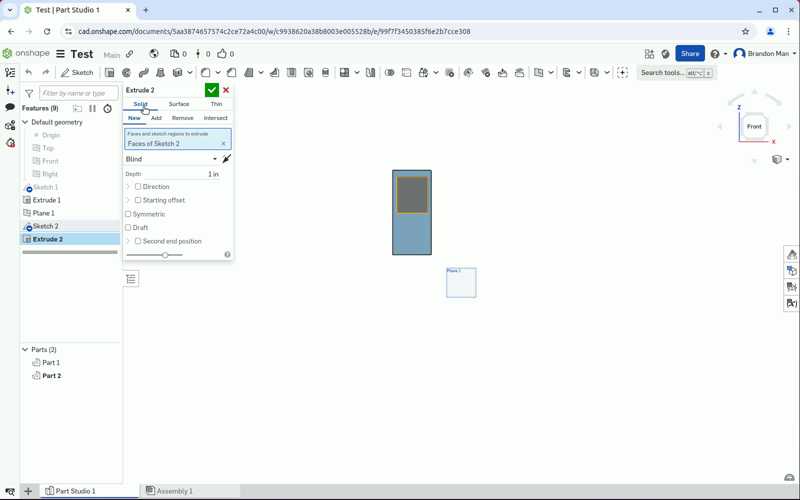
click(143, 106)
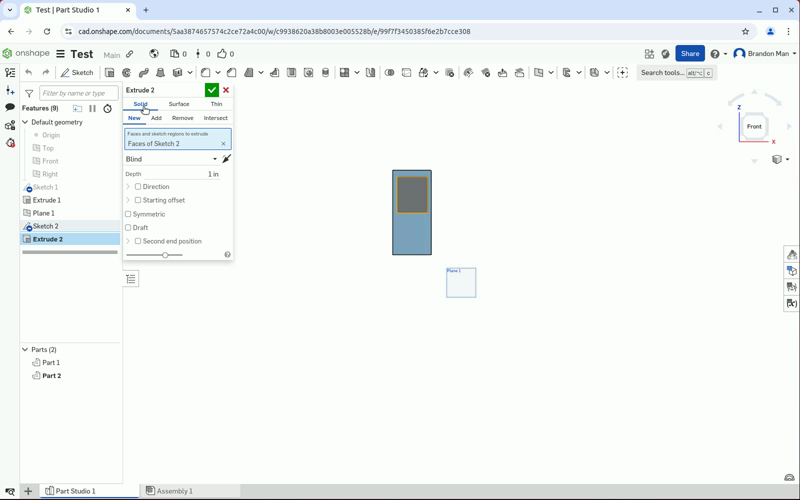
mouse_move(186, 120)
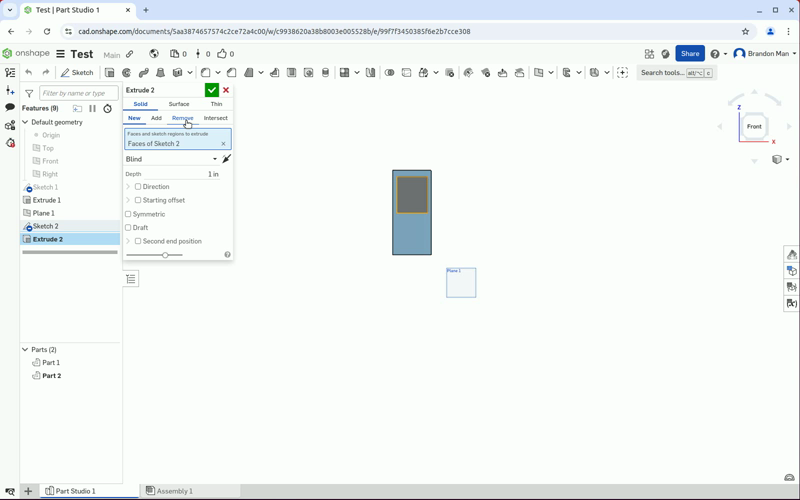
click(186, 120)
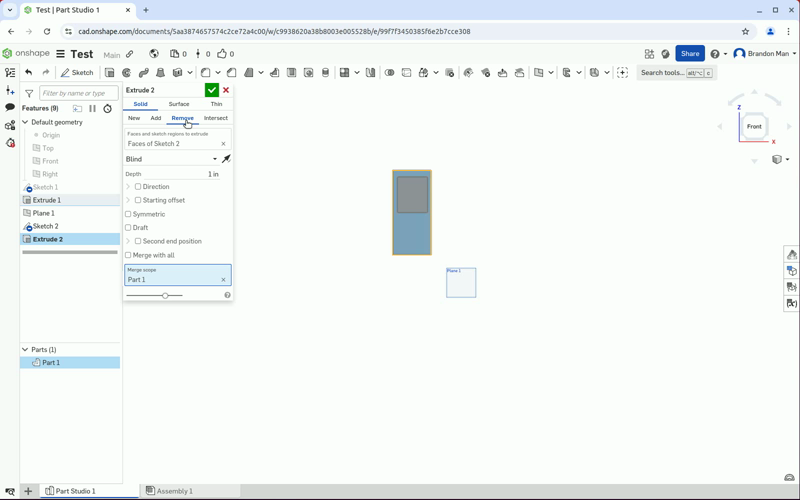
key(tab, 4)
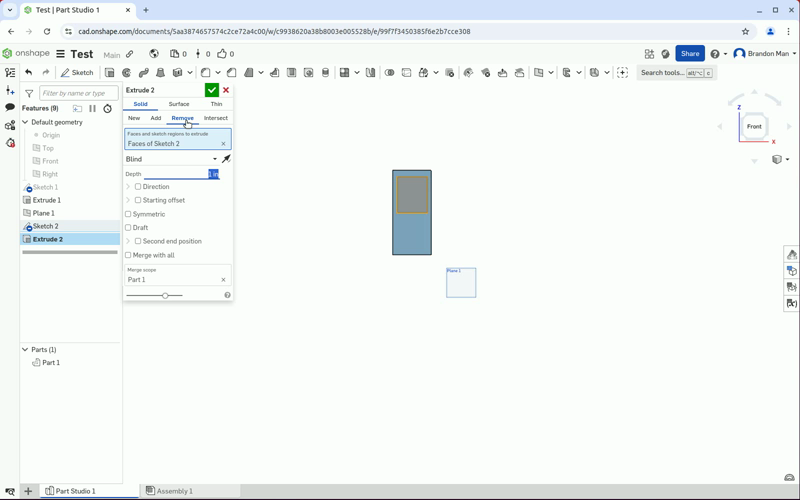
text(0.241)
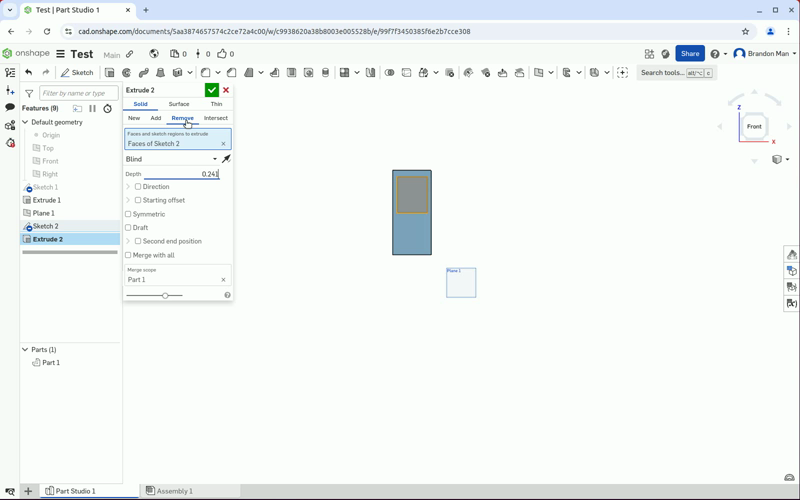
key(tab, 6)
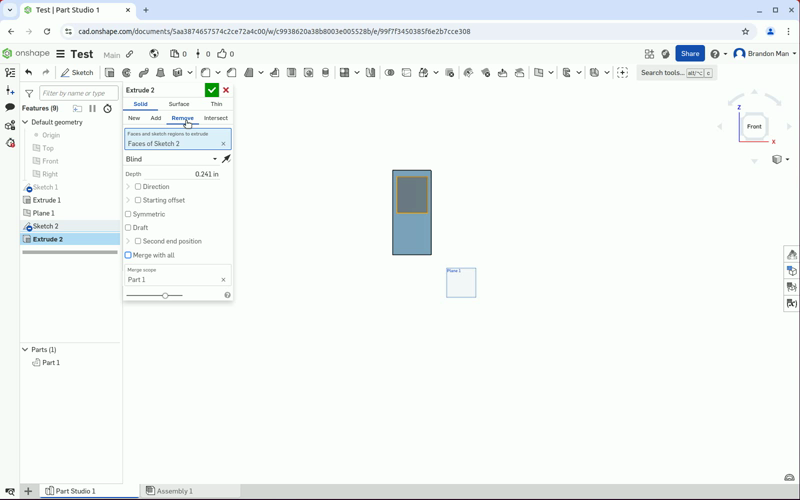
key(space)
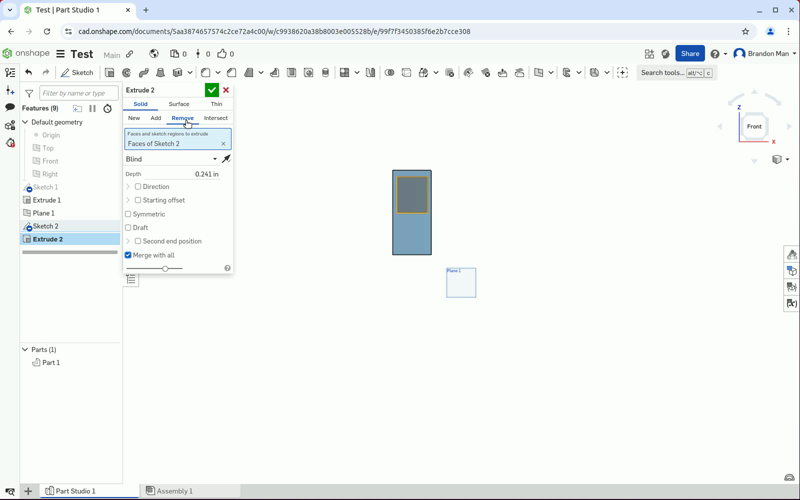
key(enter)
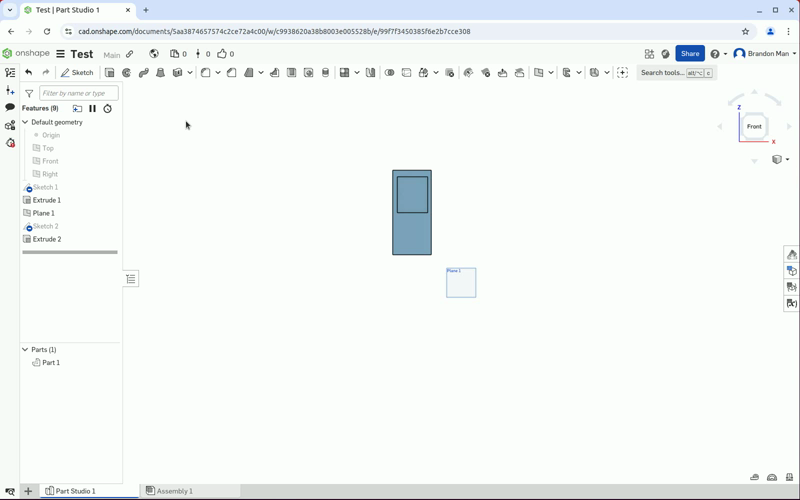
key(shift+h)
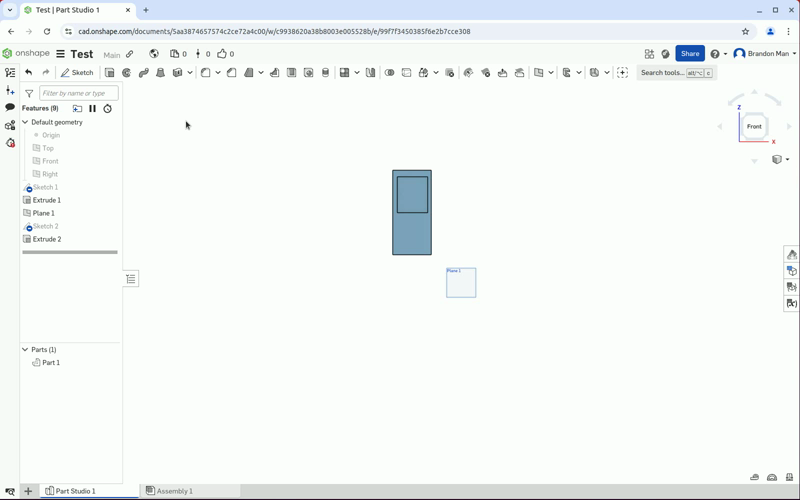
key(shift+h)
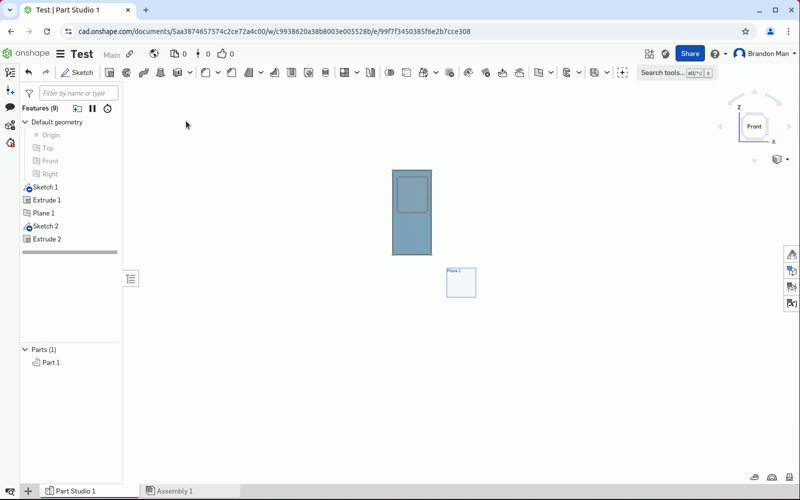
key(shift+7)
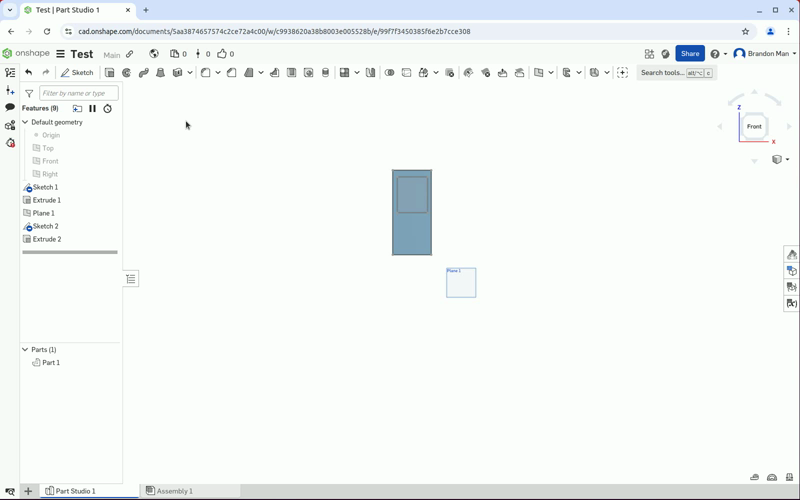
key(left, 2)
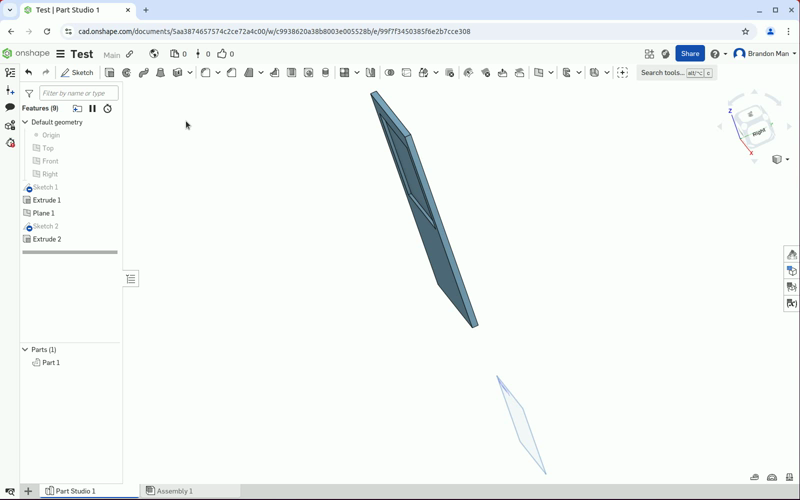
key(down, 2)
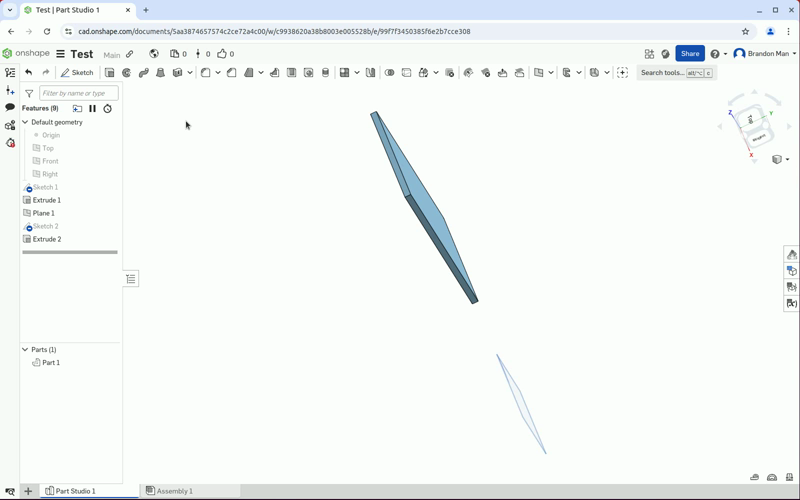
key(up, 2)
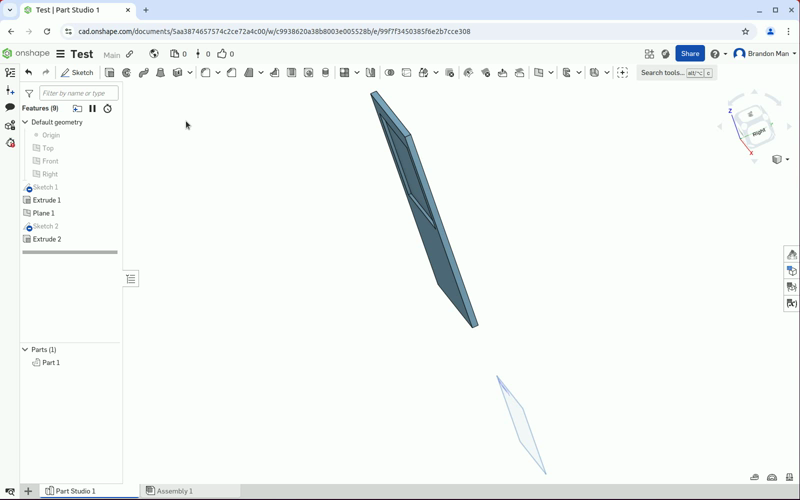
key(right, 2)
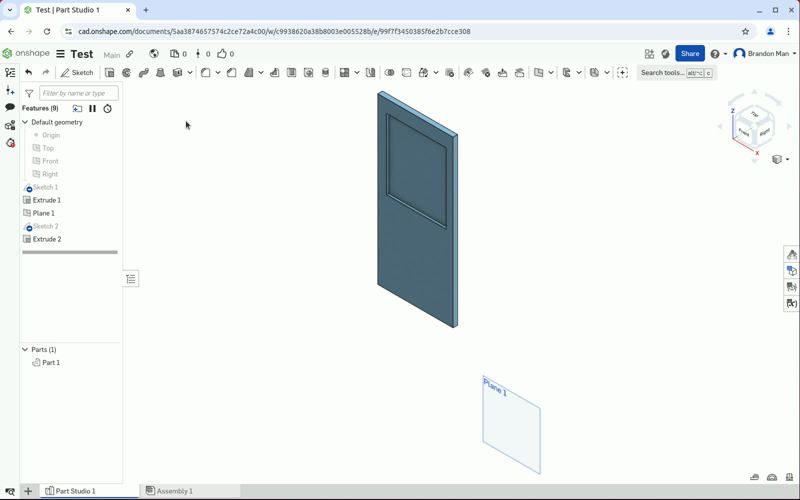
mouse_move(73, 189)
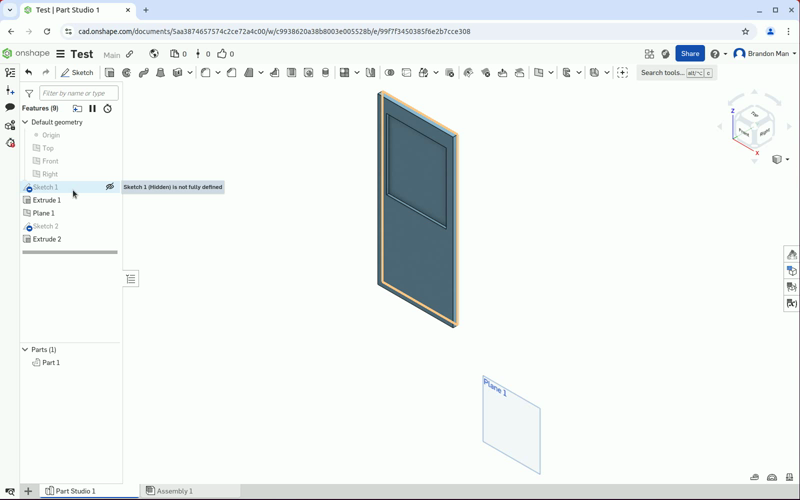
click(73, 189)